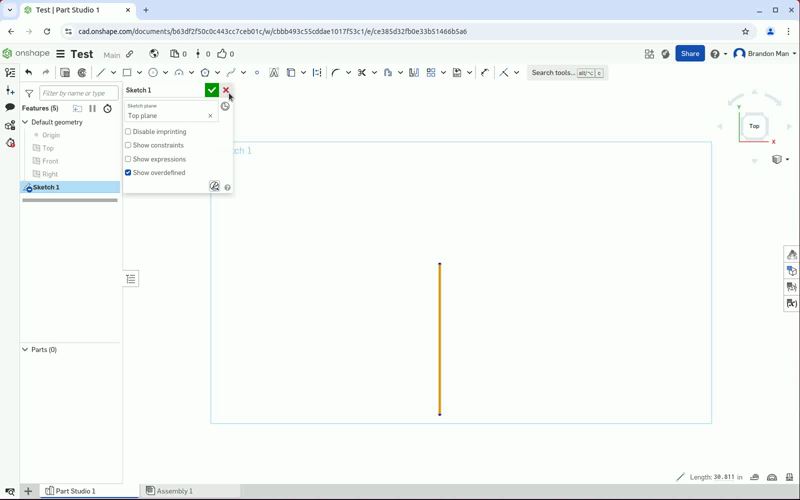
key(shift+h)
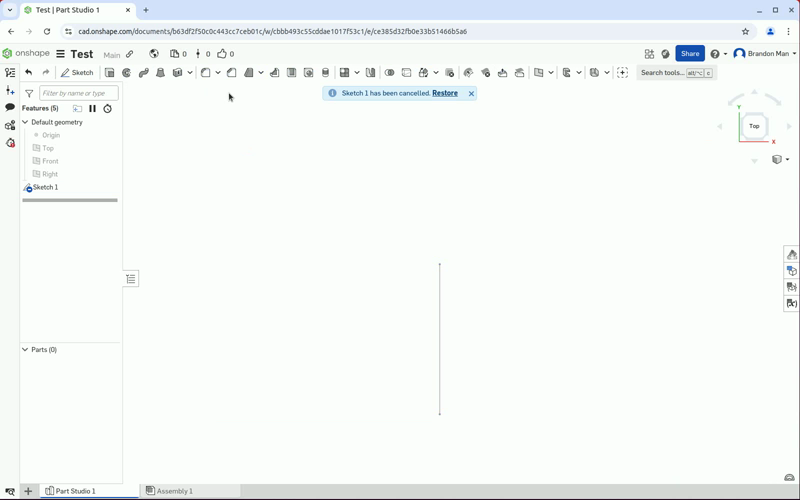
key(shift+s)
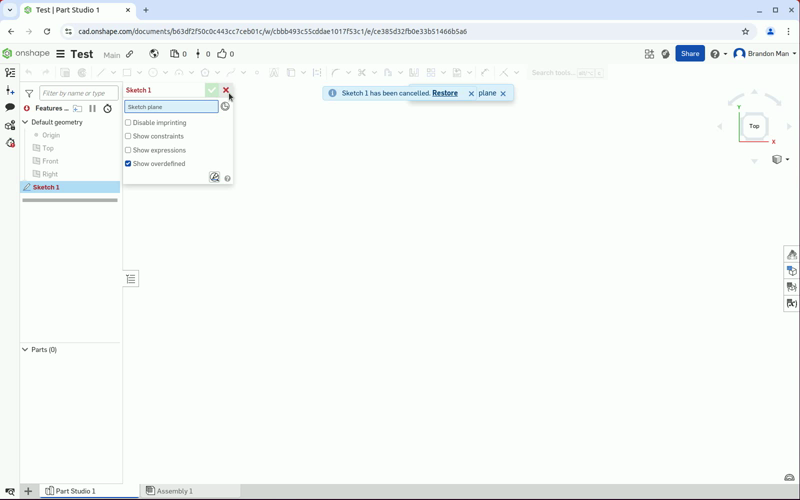
mouse_move(73, 150)
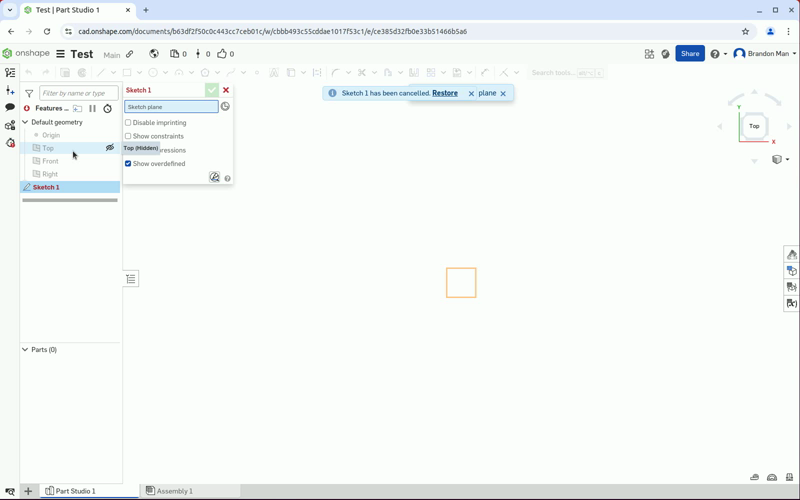
click(73, 150)
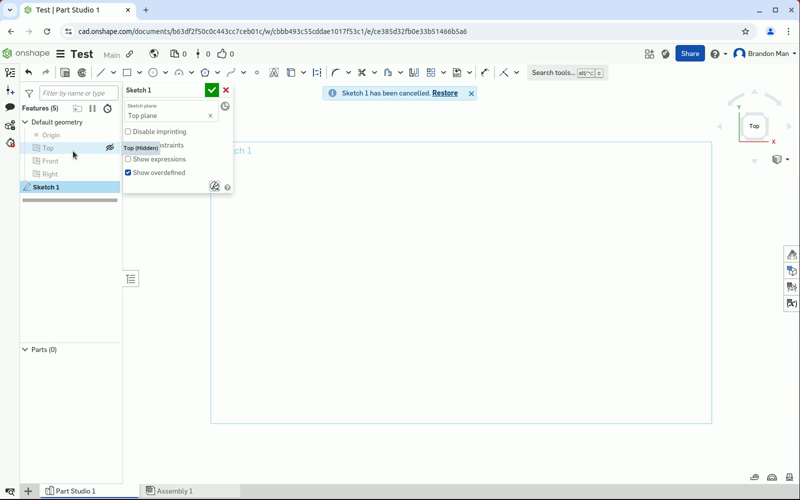
mouse_move(73, 352)
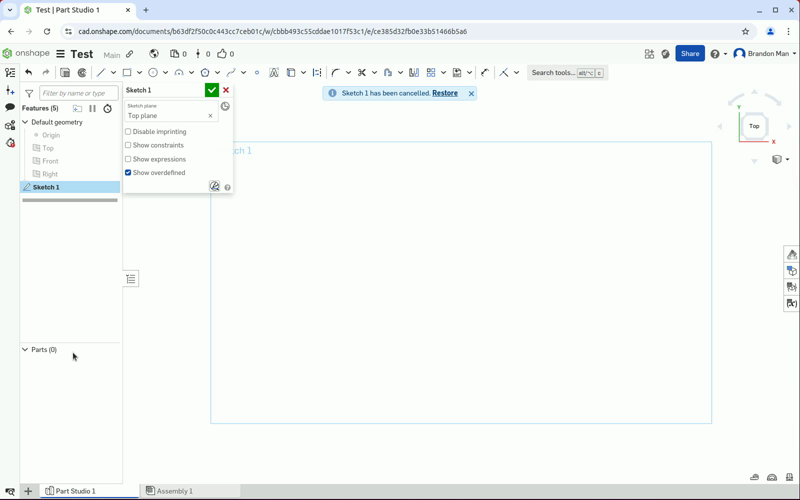
key(y)
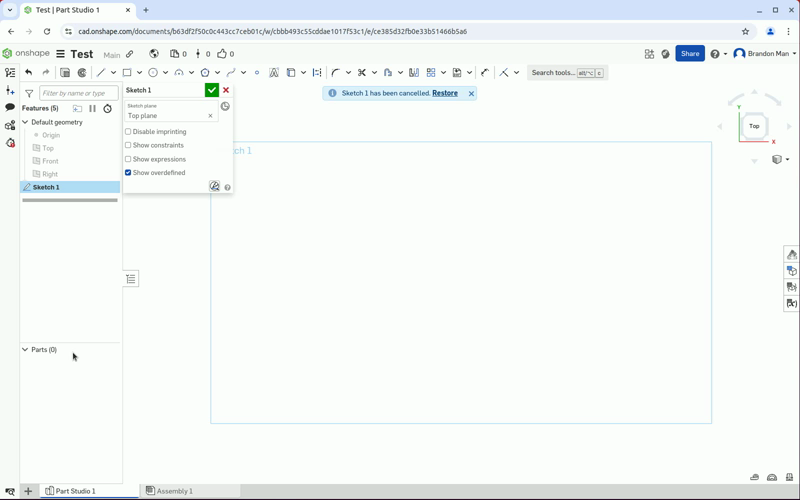
key(c)
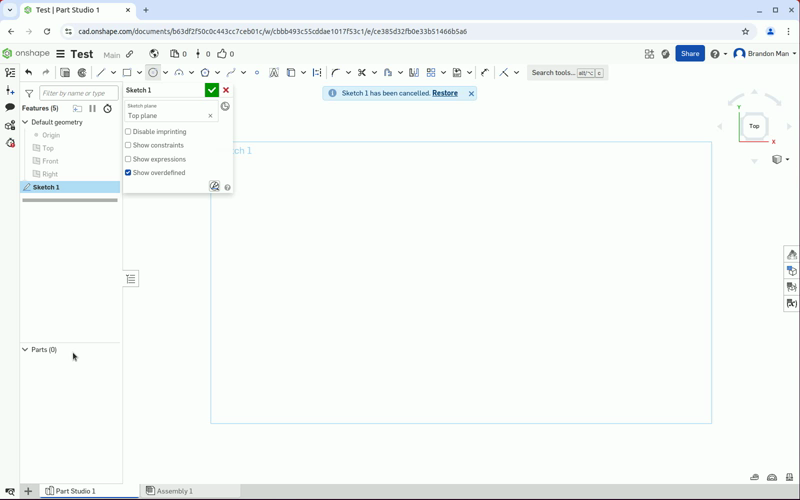
key_down(shift)
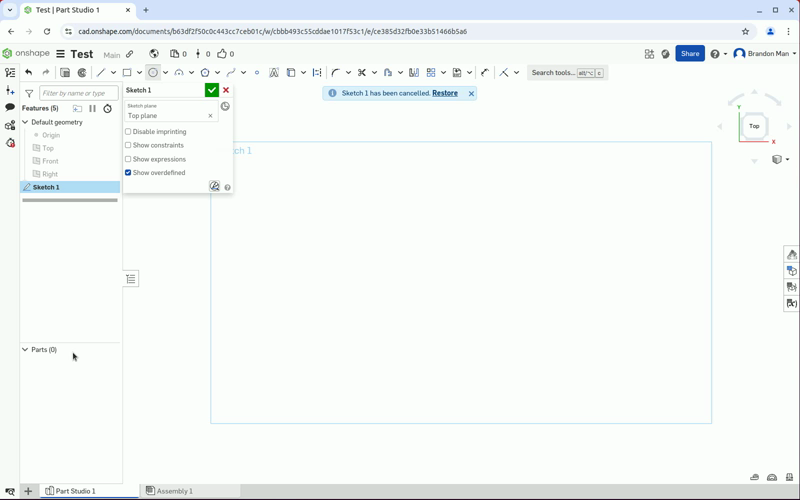
mouse_move(461, 282)
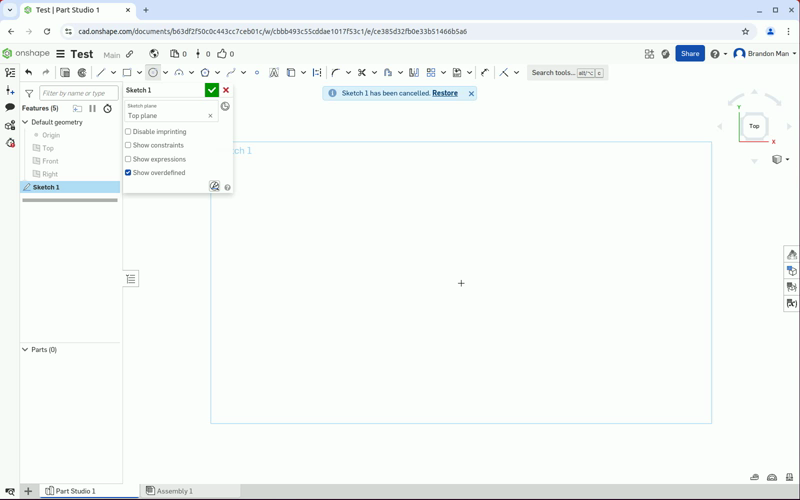
click(461, 282)
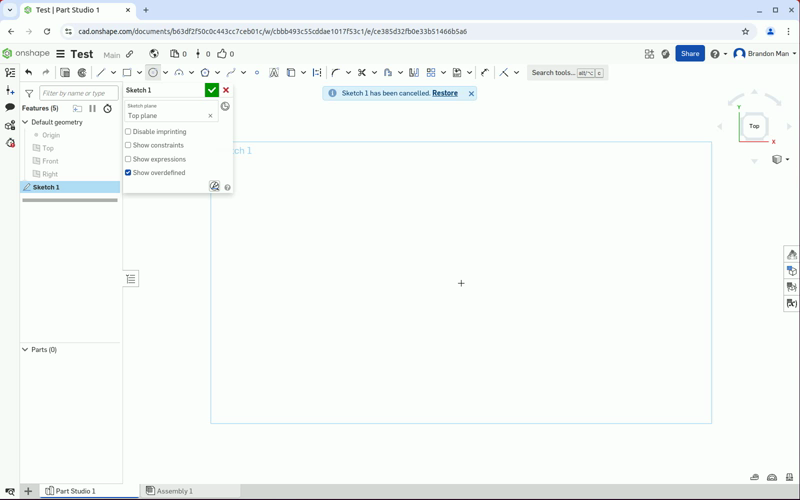
key_up(shift)
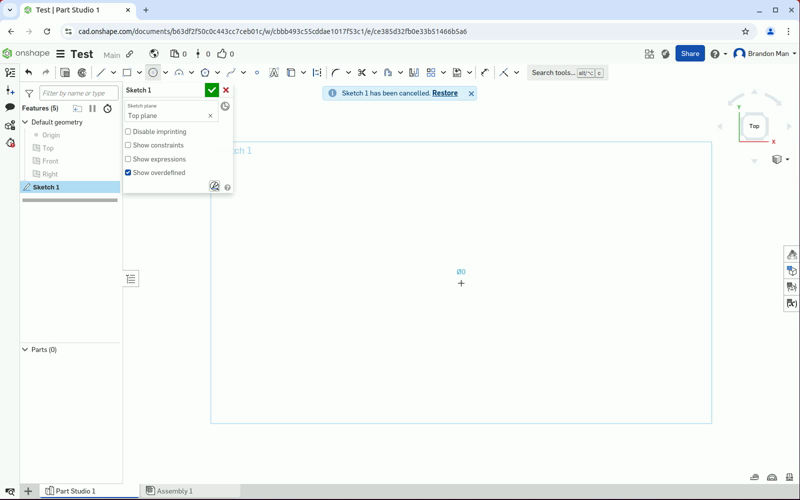
mouse_move(542, 282)
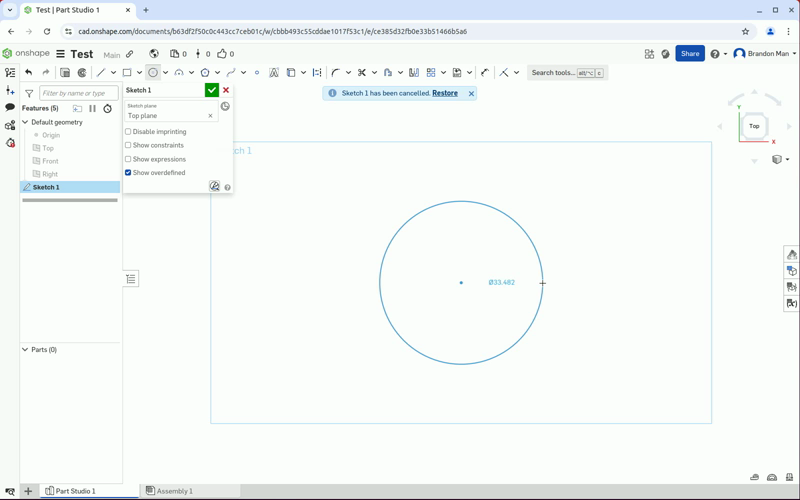
click(542, 282)
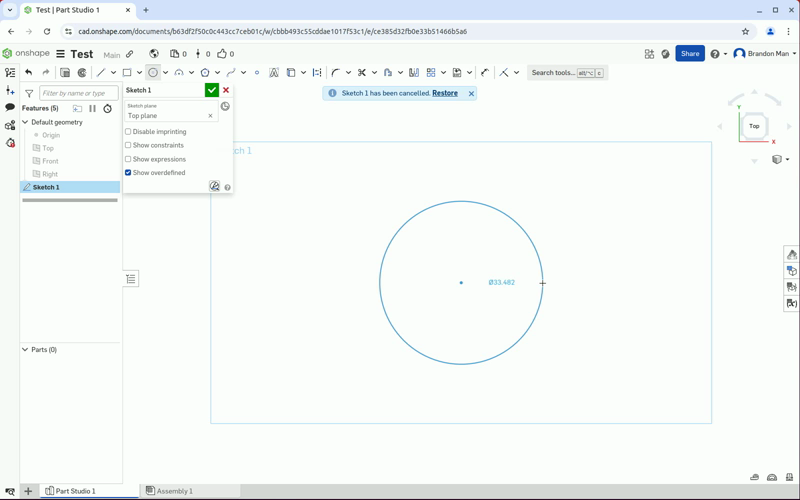
key(esc)
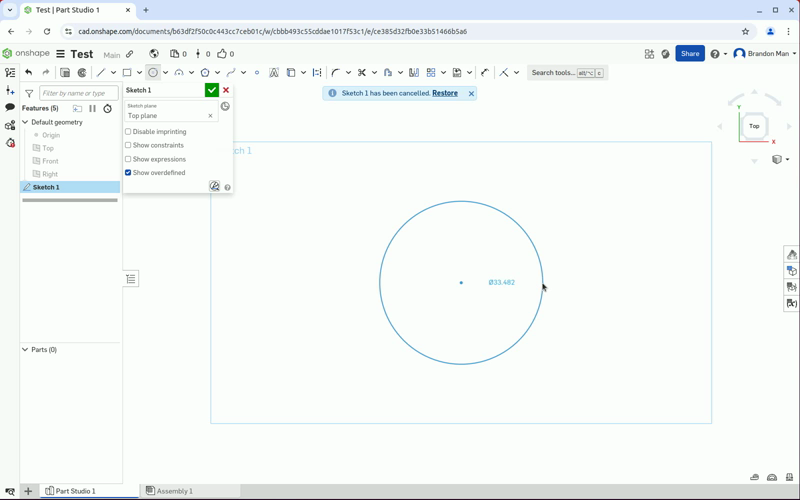
key(c)
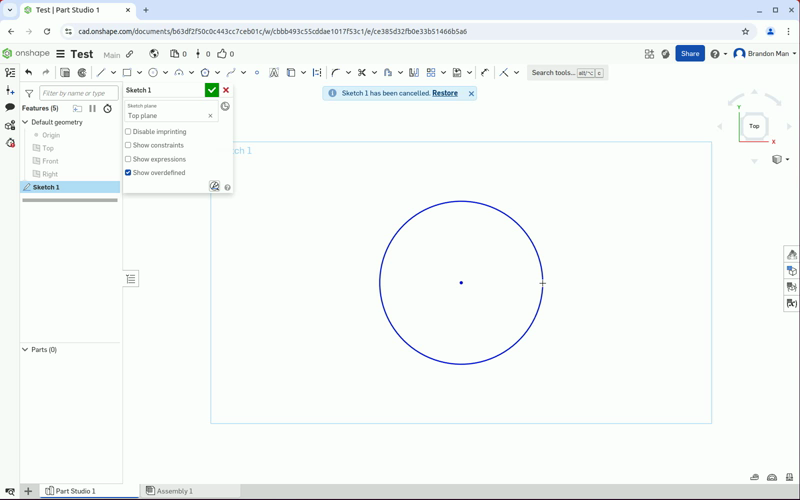
key_down(shift)
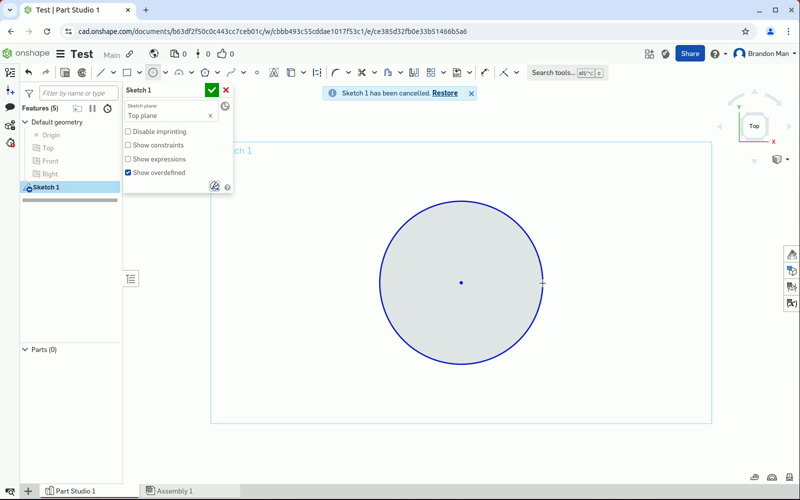
mouse_move(442, 291)
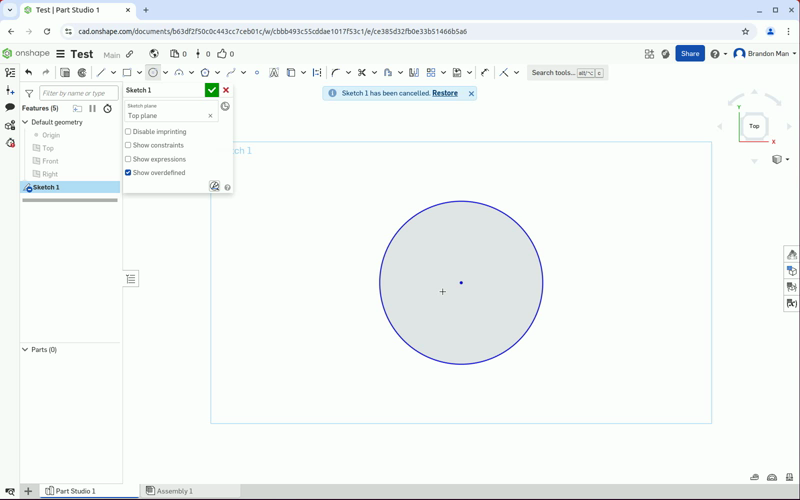
click(442, 291)
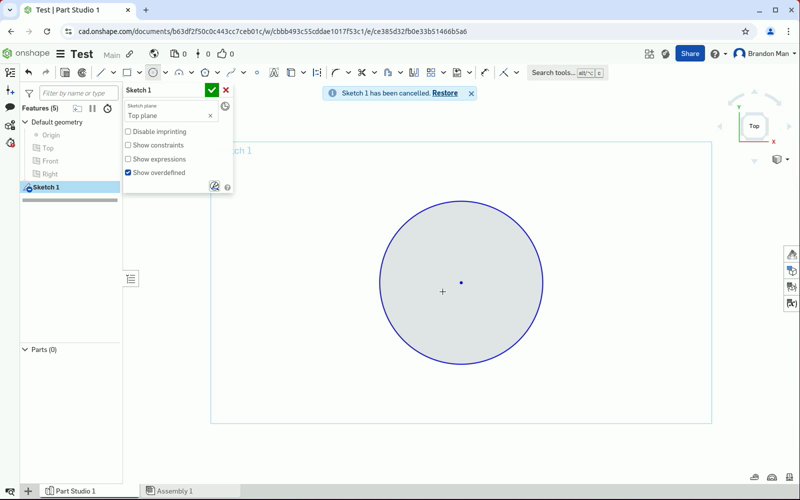
key_up(shift)
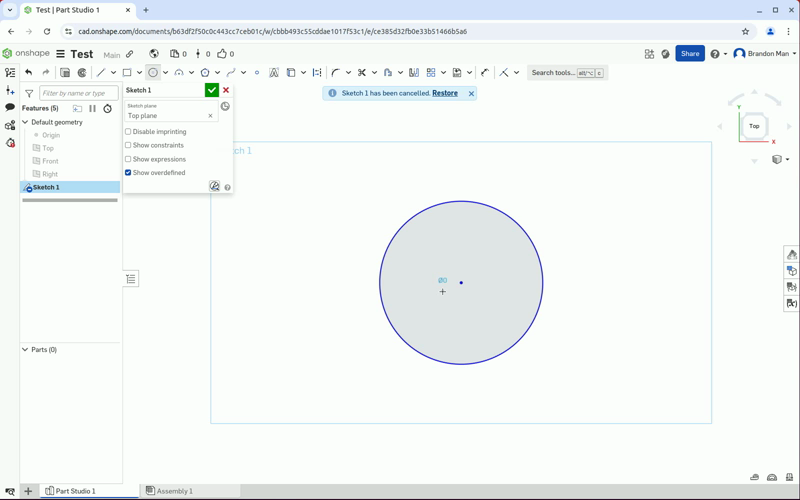
mouse_move(446, 291)
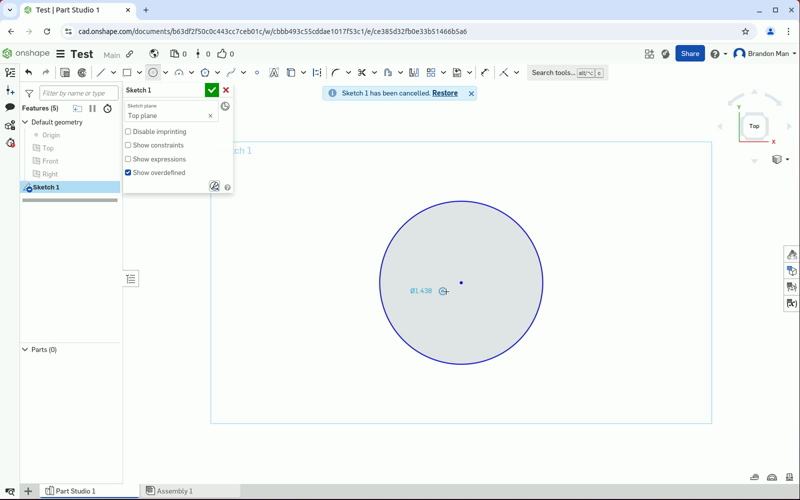
click(446, 291)
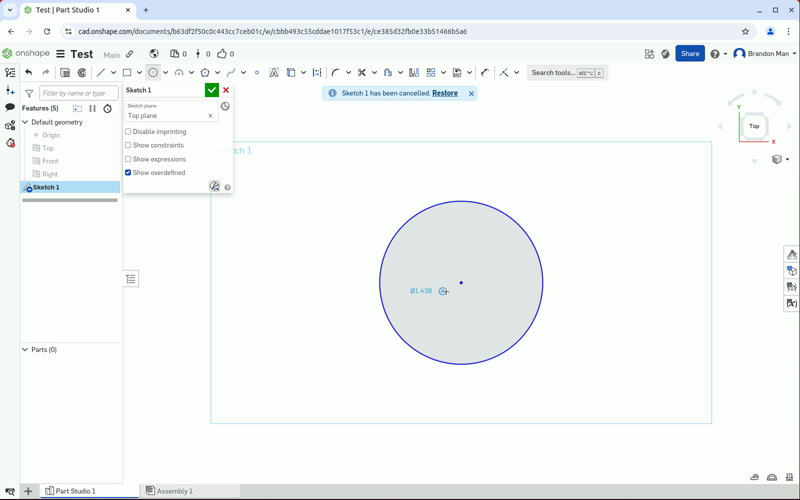
key(esc)
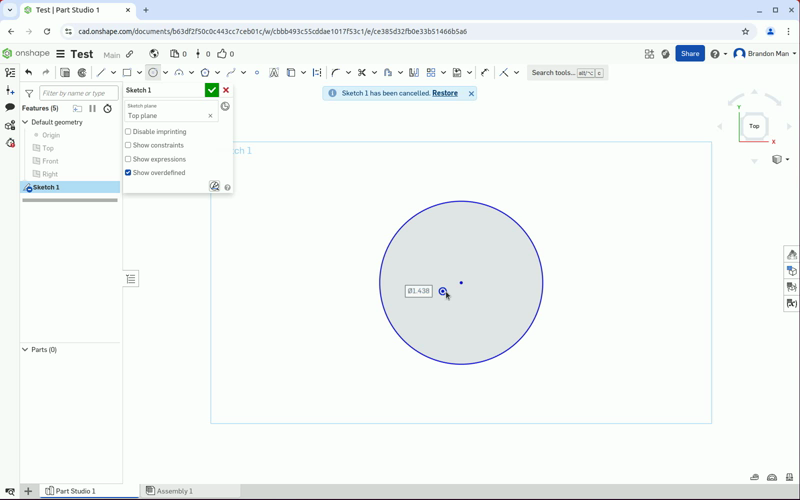
key(c)
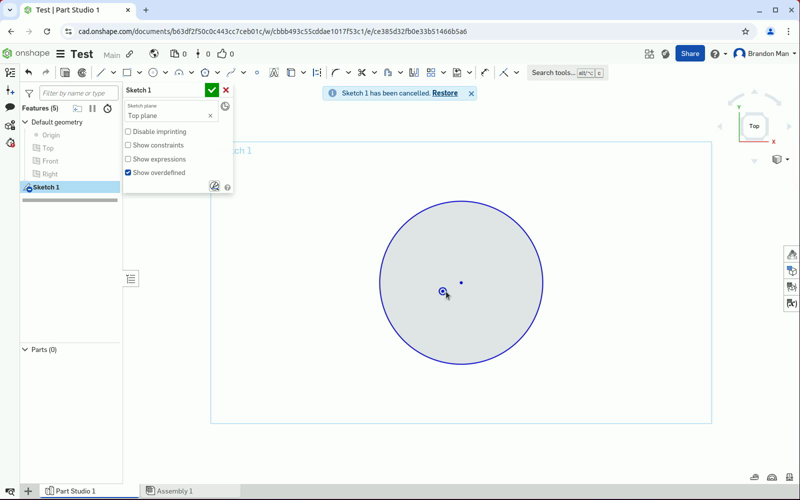
key_down(shift)
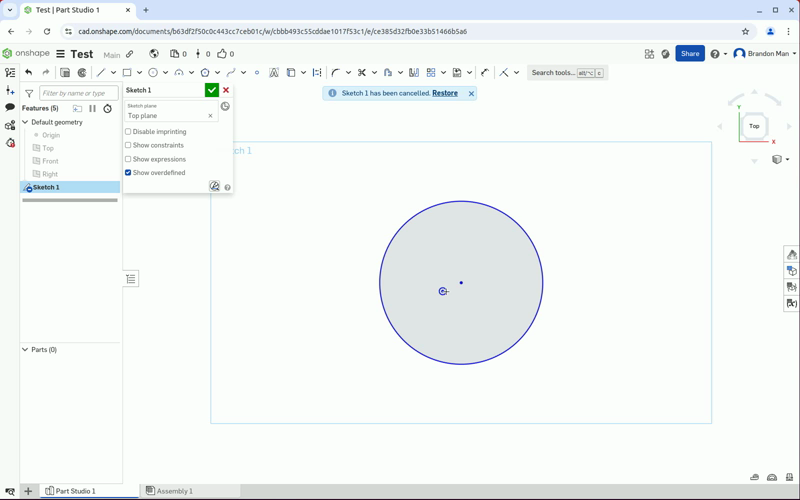
mouse_move(442, 274)
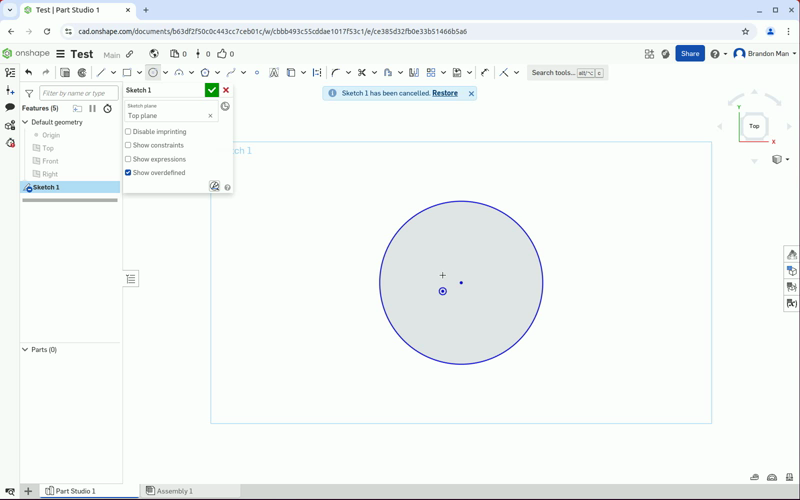
click(442, 274)
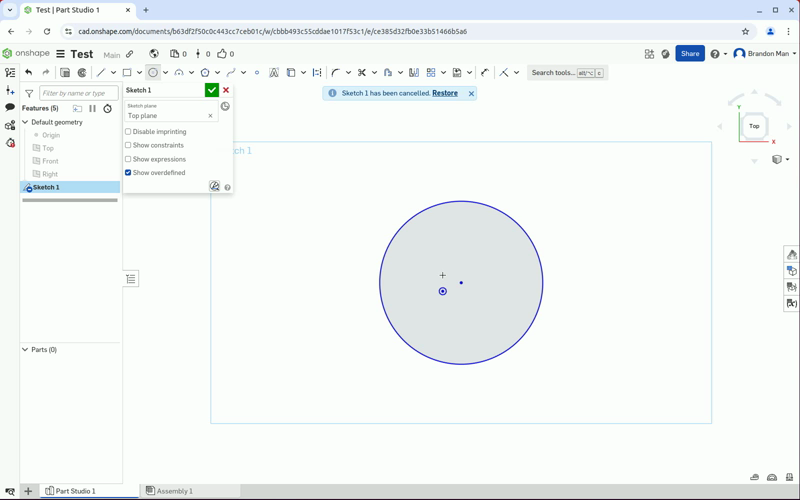
key_up(shift)
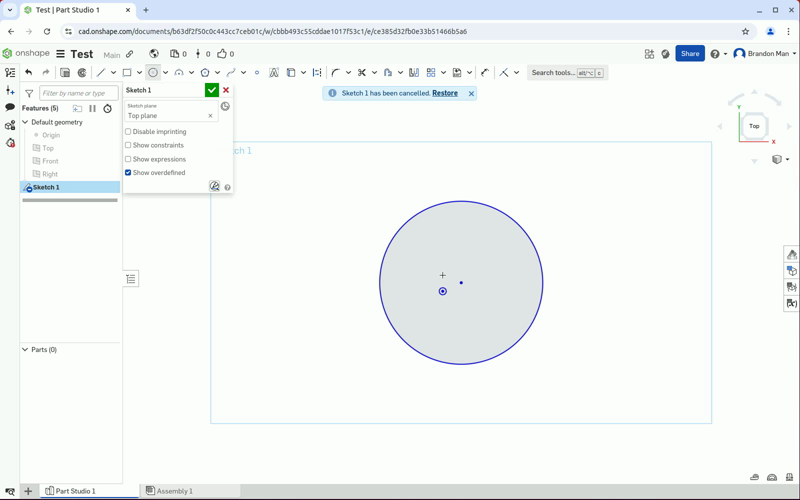
mouse_move(446, 274)
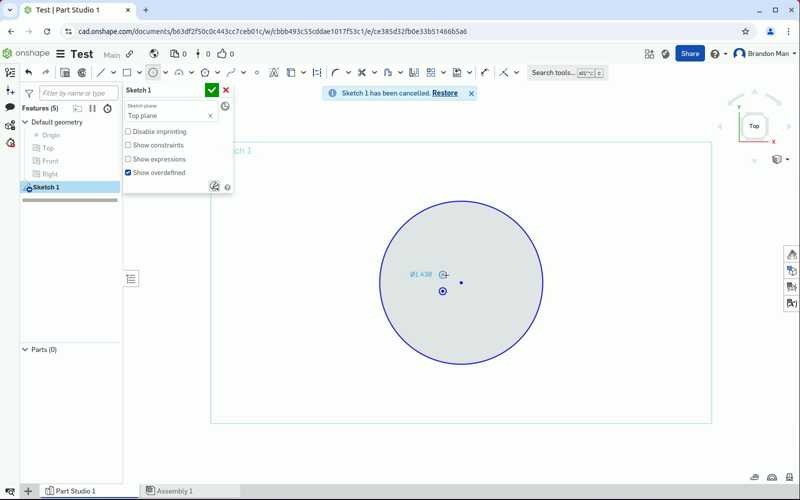
click(446, 274)
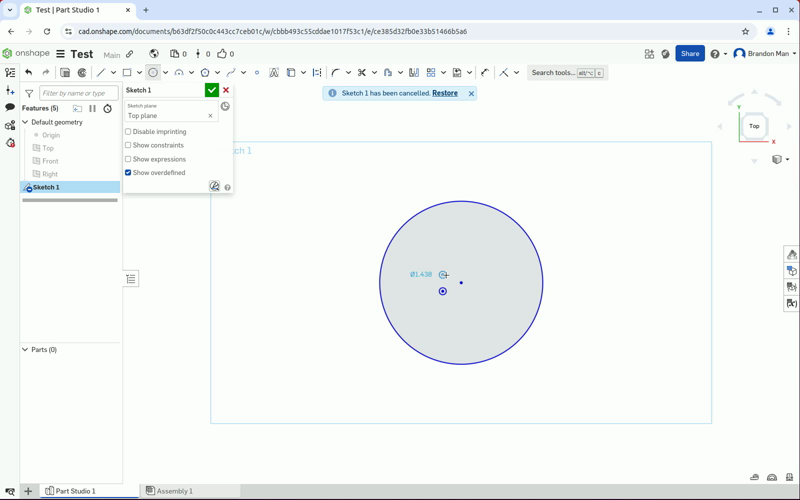
key(esc)
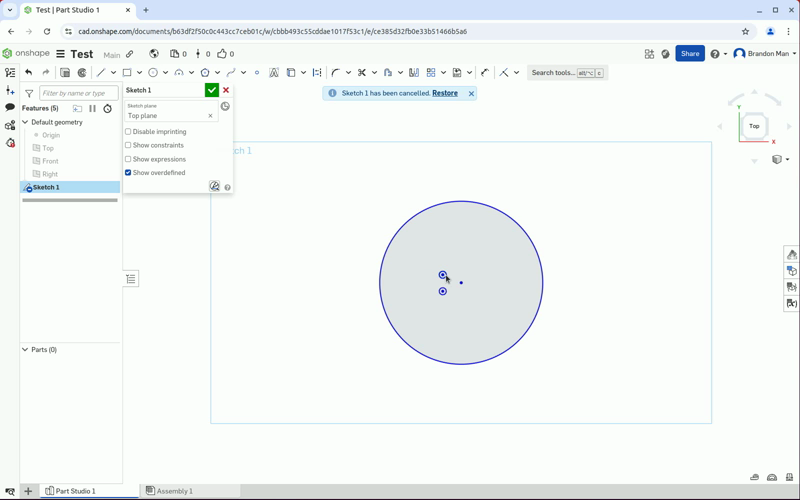
key(l)
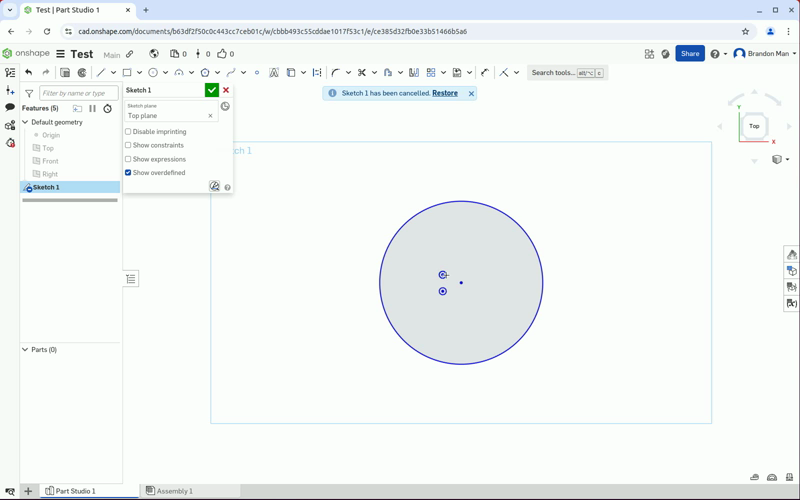
key_down(shift)
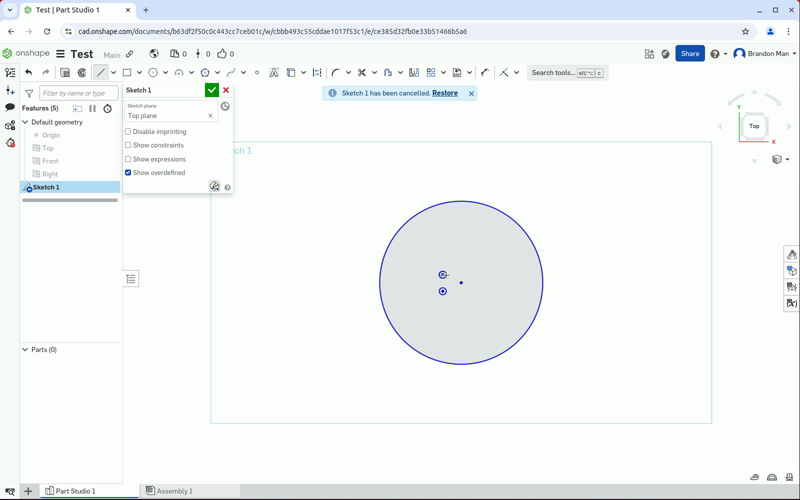
mouse_move(447, 300)
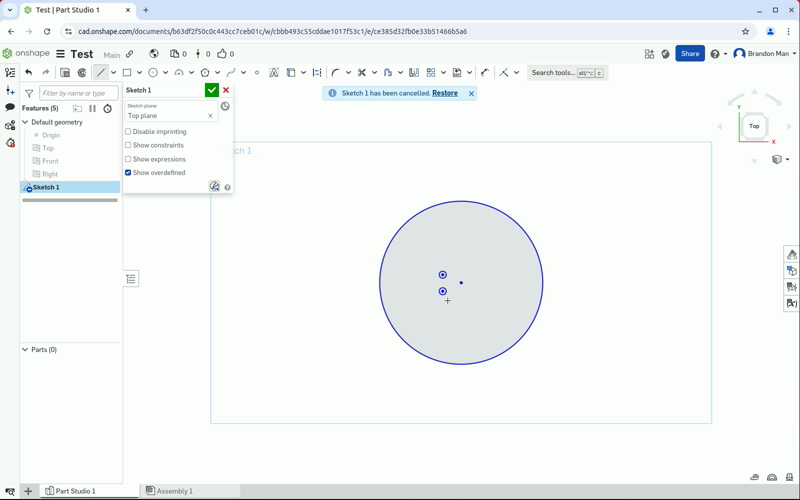
click(447, 300)
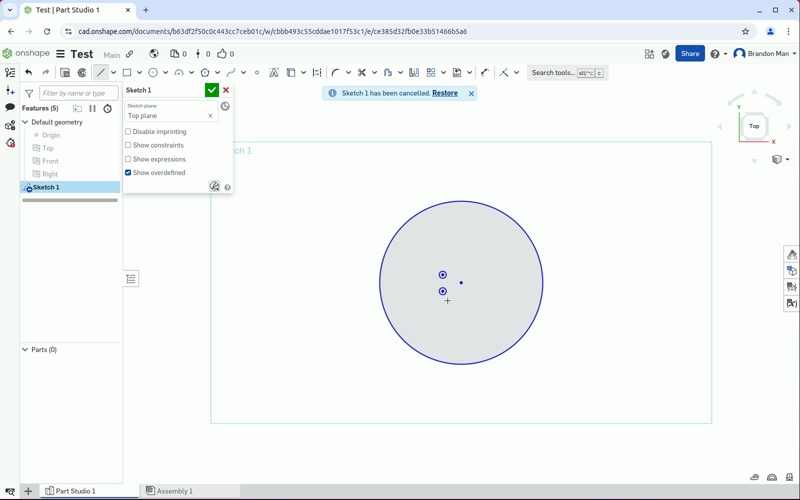
key_up(shift)
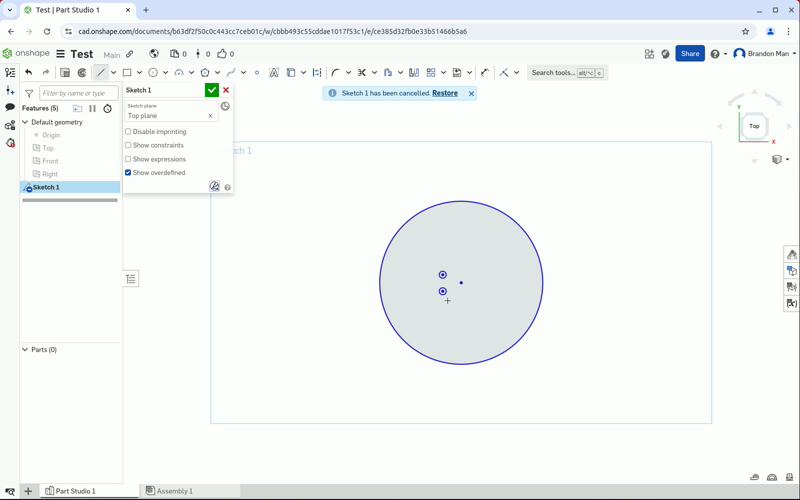
key_down(shift)
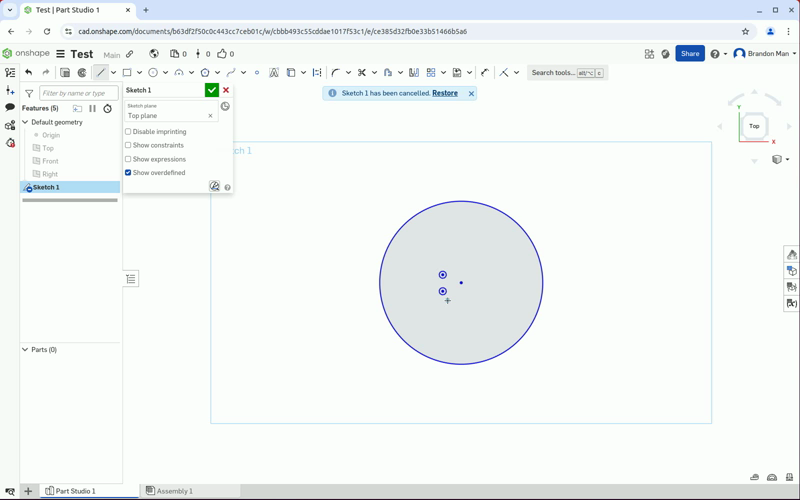
mouse_move(517, 300)
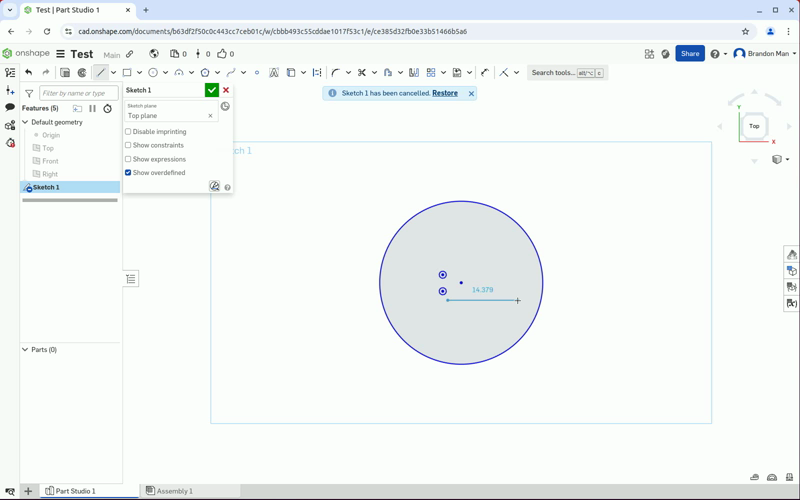
click(517, 300)
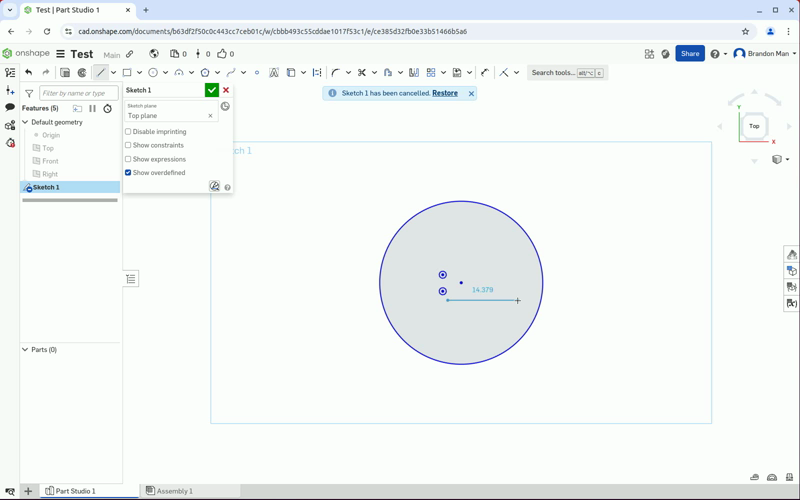
key_up(shift)
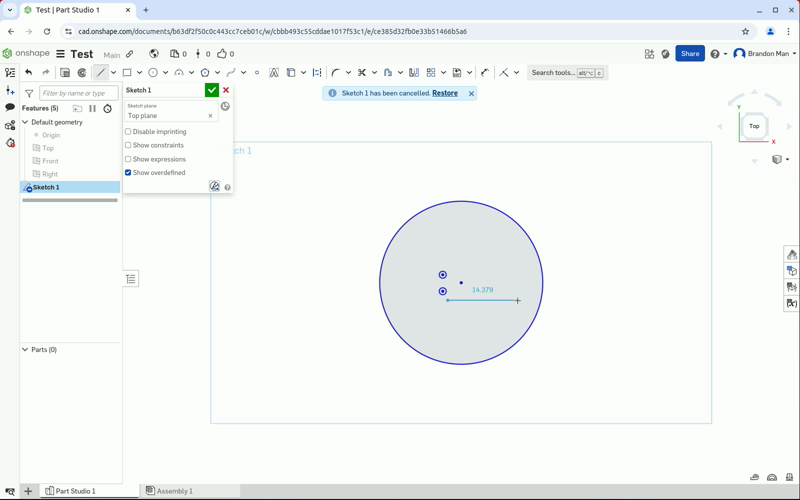
key_down(shift)
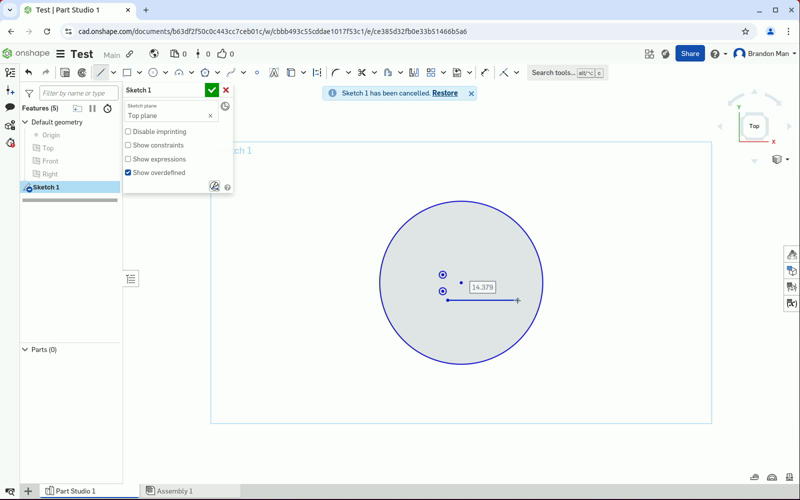
mouse_move(547, 300)
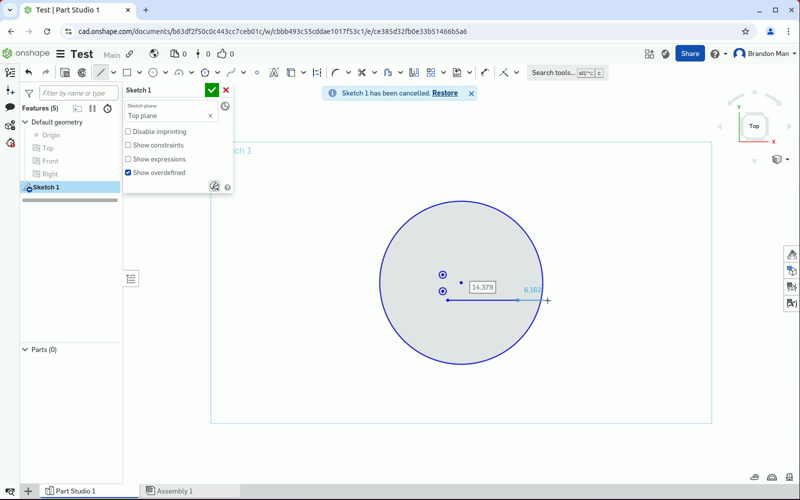
mouse_move(517, 282)
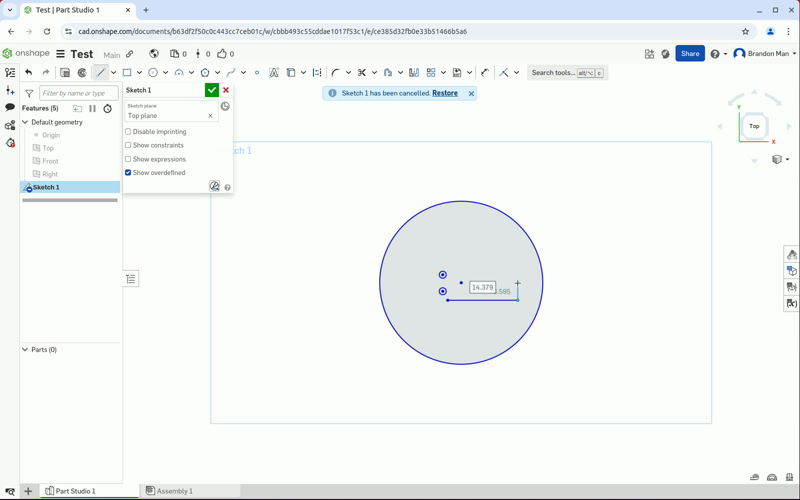
click(517, 282)
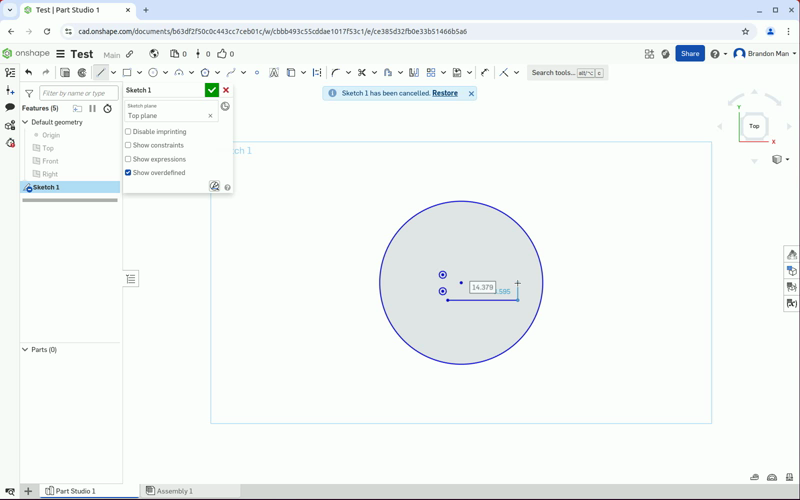
key_up(shift)
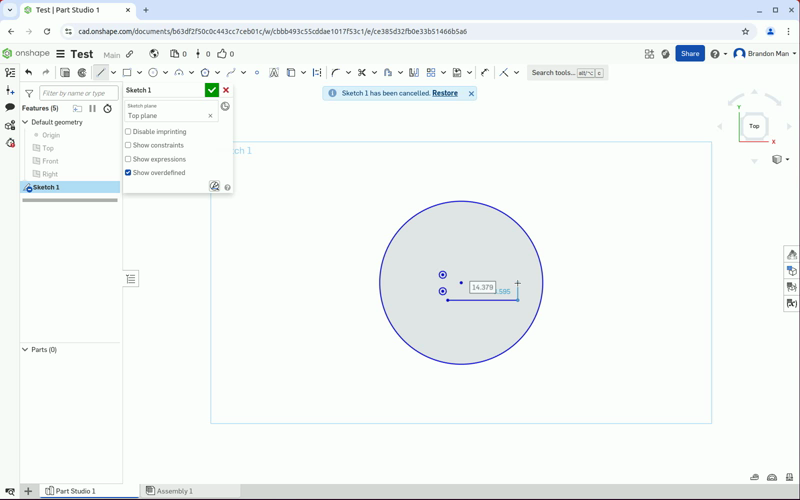
key_down(shift)
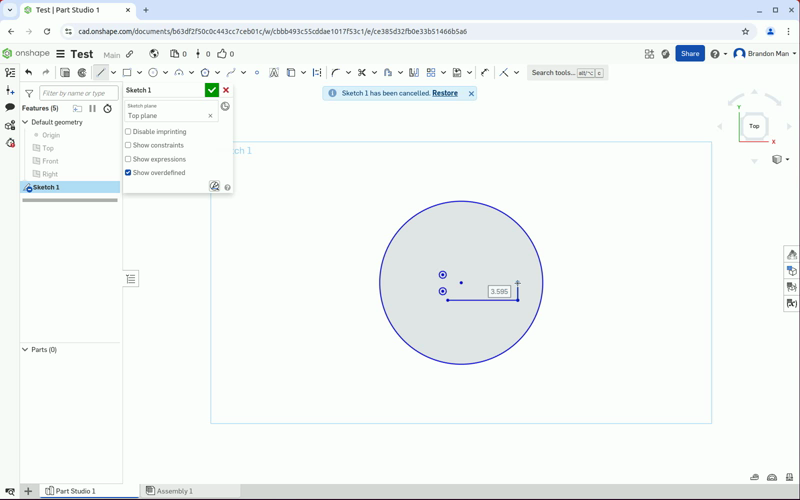
mouse_move(547, 282)
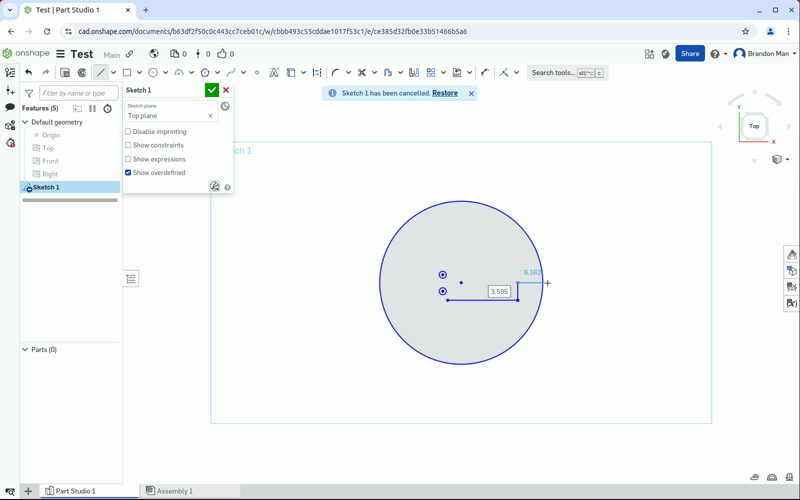
mouse_move(517, 265)
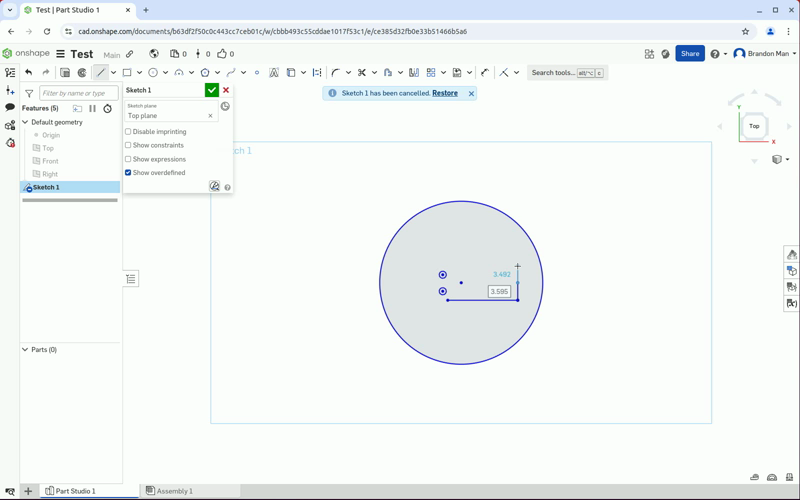
click(517, 265)
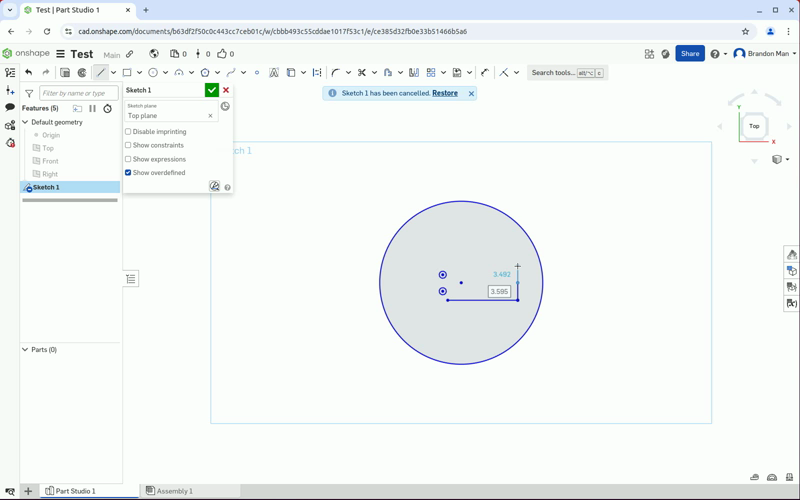
key_up(shift)
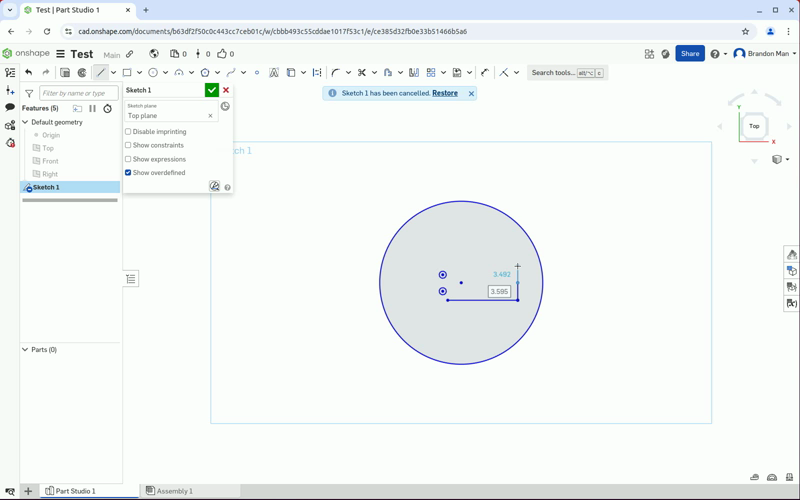
key_down(shift)
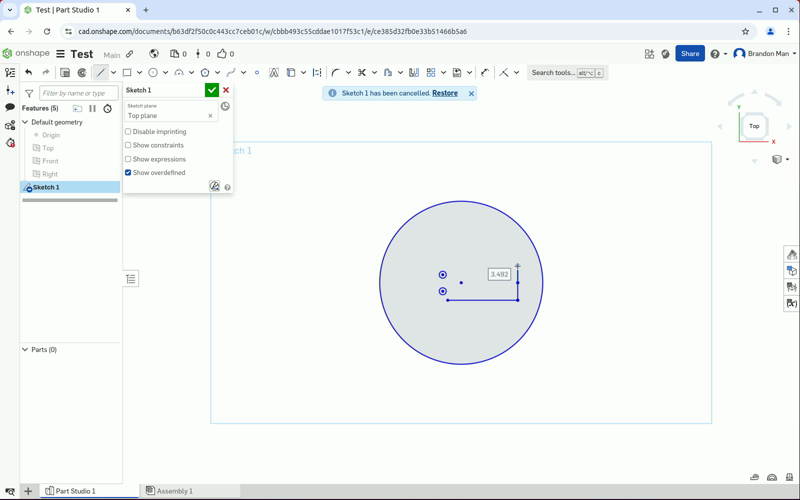
mouse_move(447, 265)
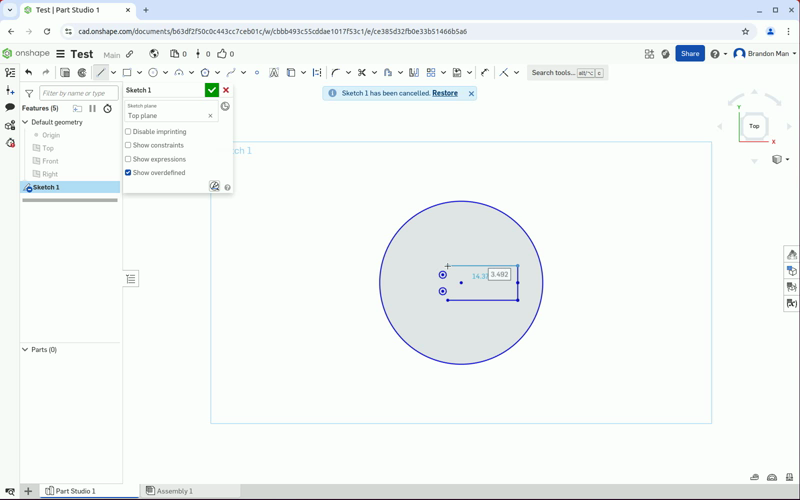
click(447, 265)
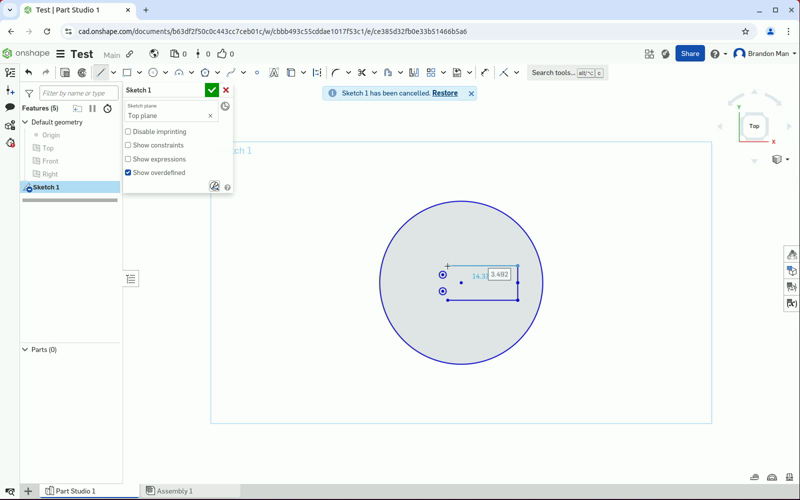
key_up(shift)
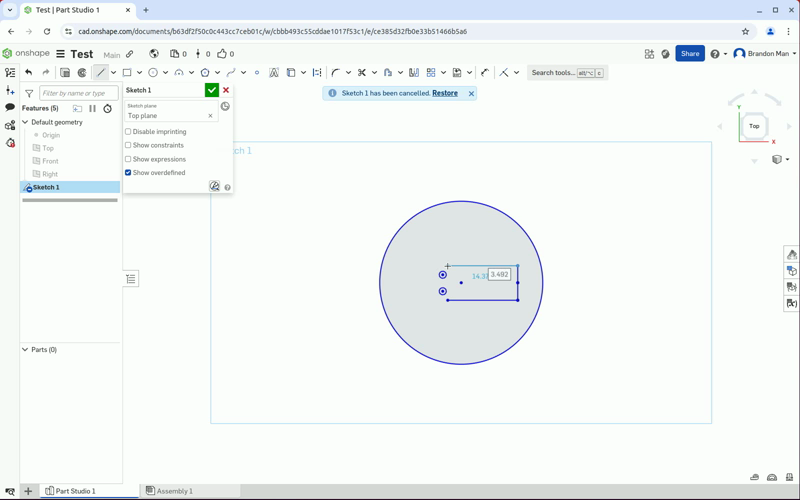
mouse_move(477, 265)
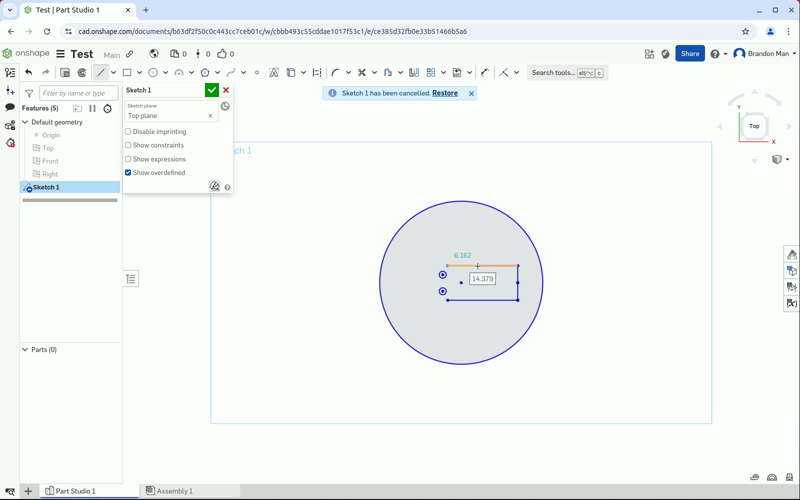
key_down(shift)
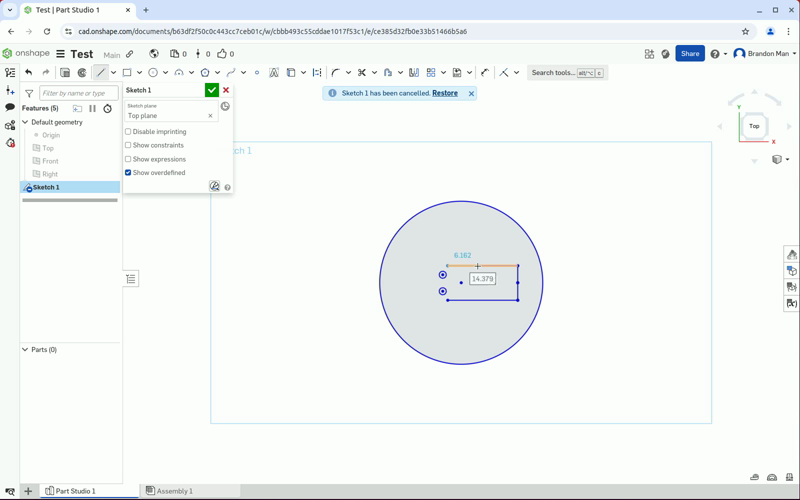
mouse_move(447, 300)
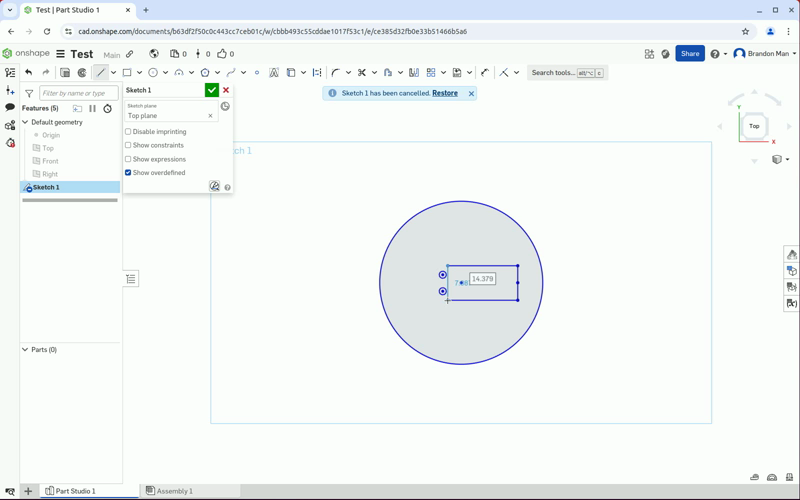
key_up(shift)
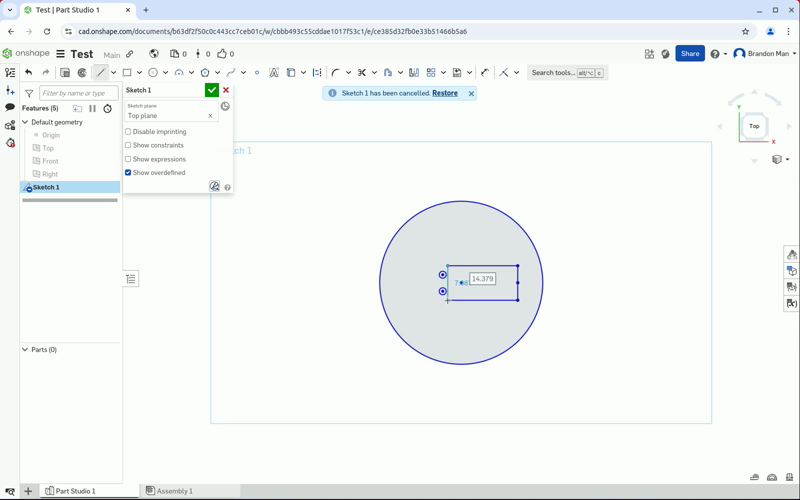
click(447, 300)
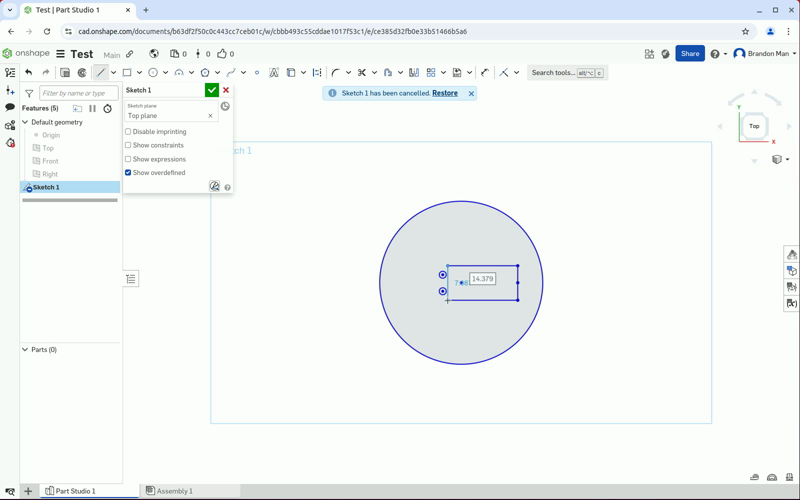
key(esc)
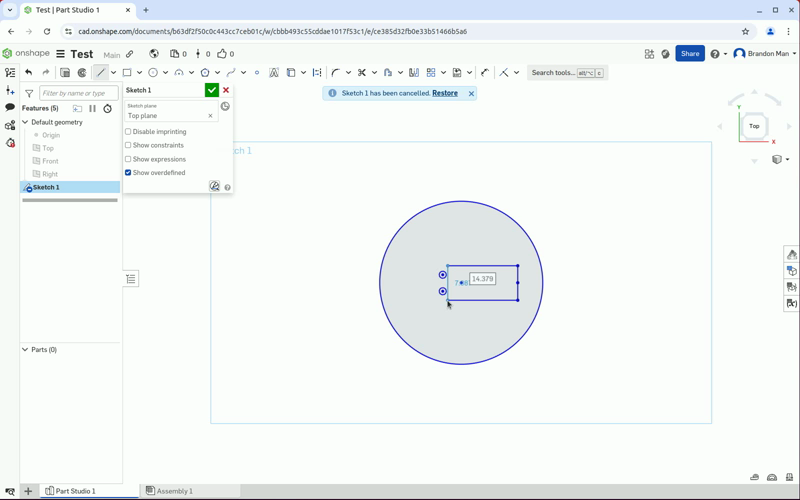
key(c)
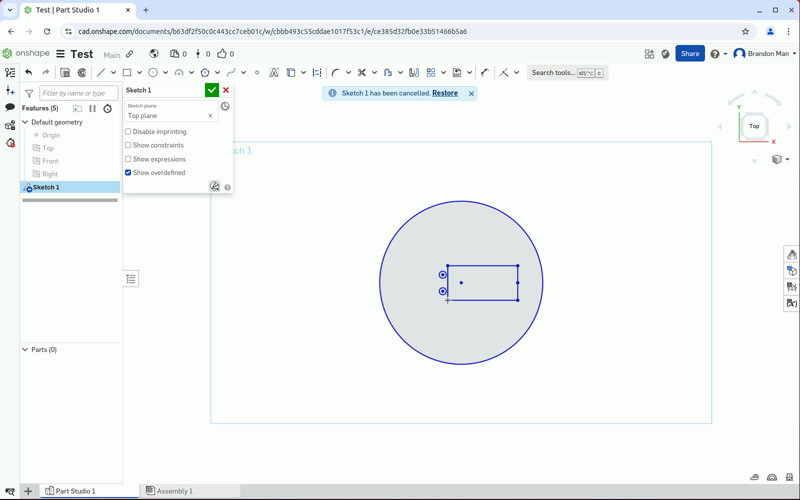
key_down(shift)
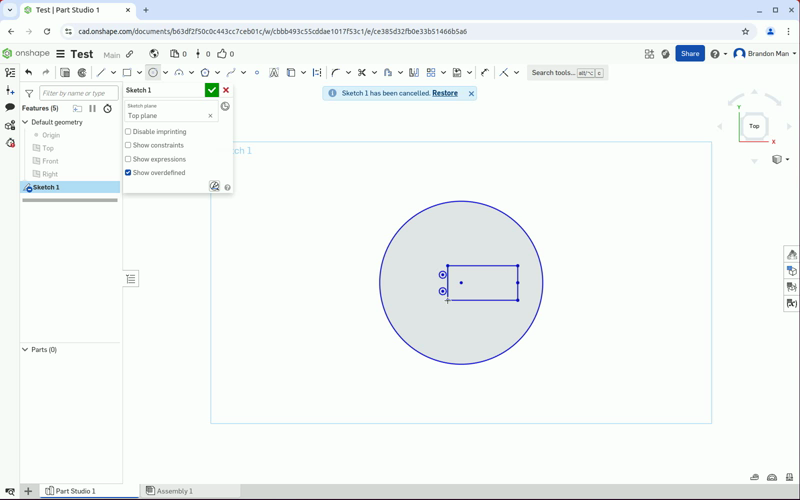
mouse_move(524, 291)
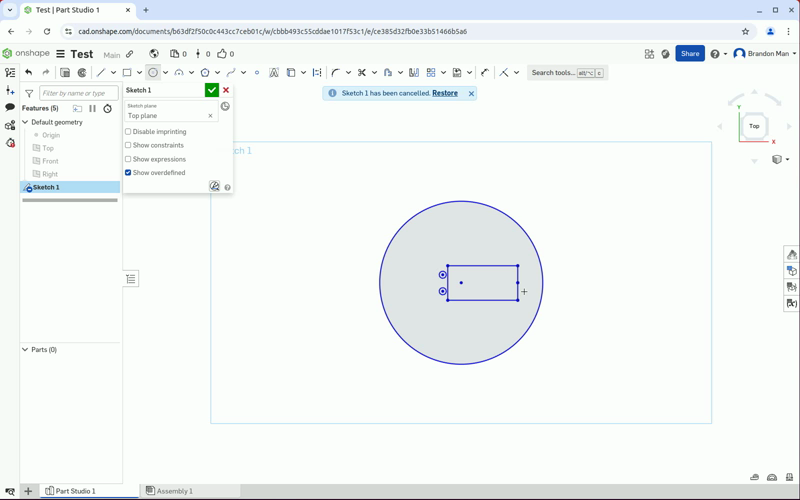
click(524, 291)
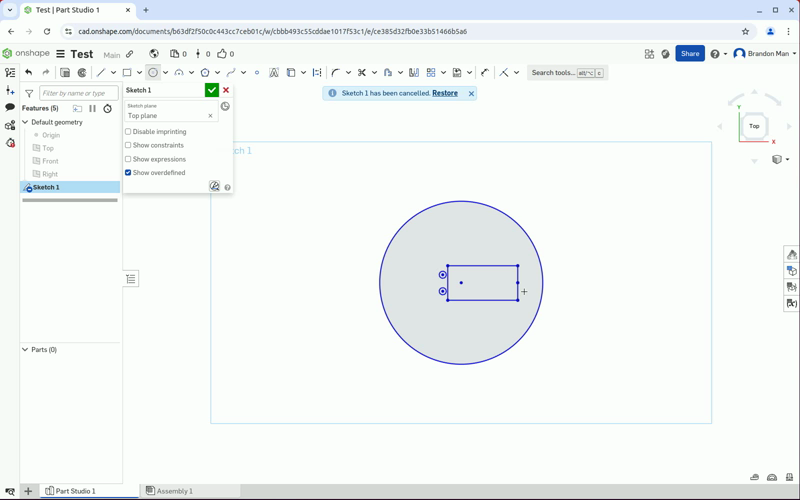
key_up(shift)
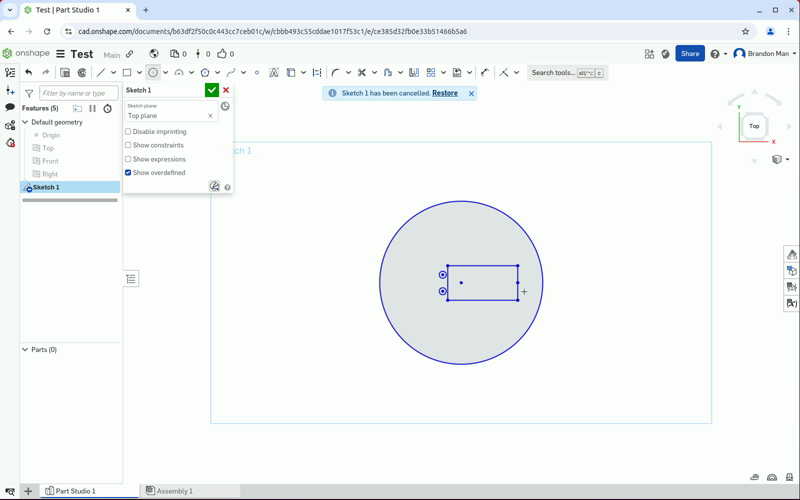
mouse_move(527, 291)
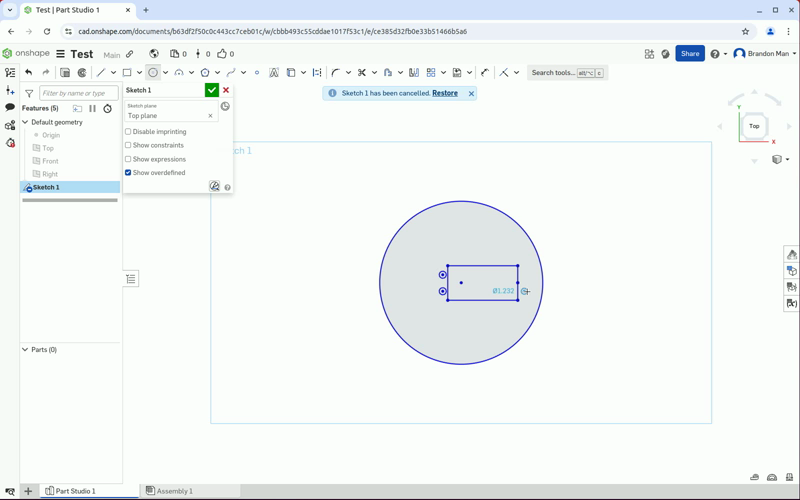
click(527, 291)
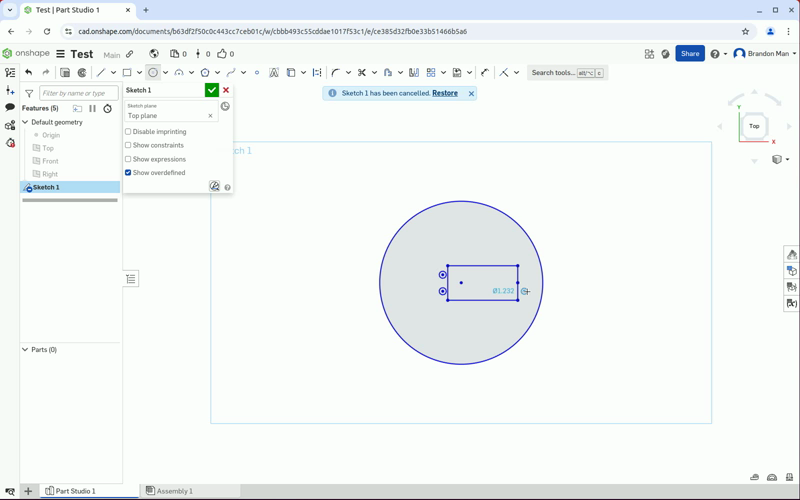
key(esc)
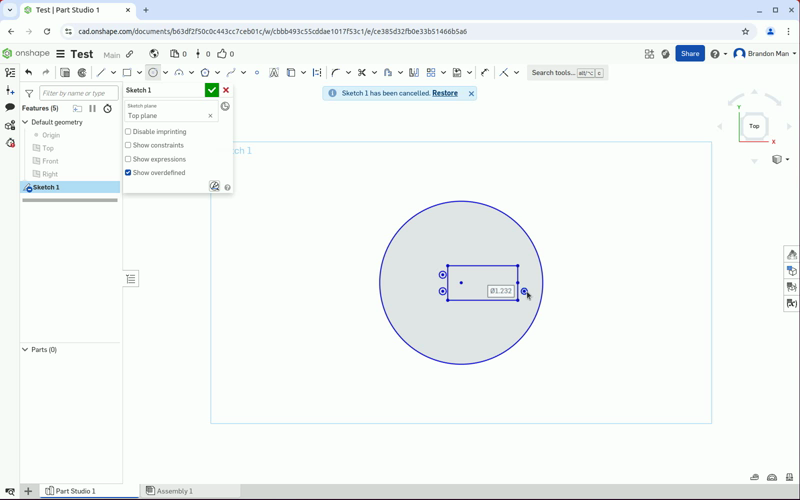
key(c)
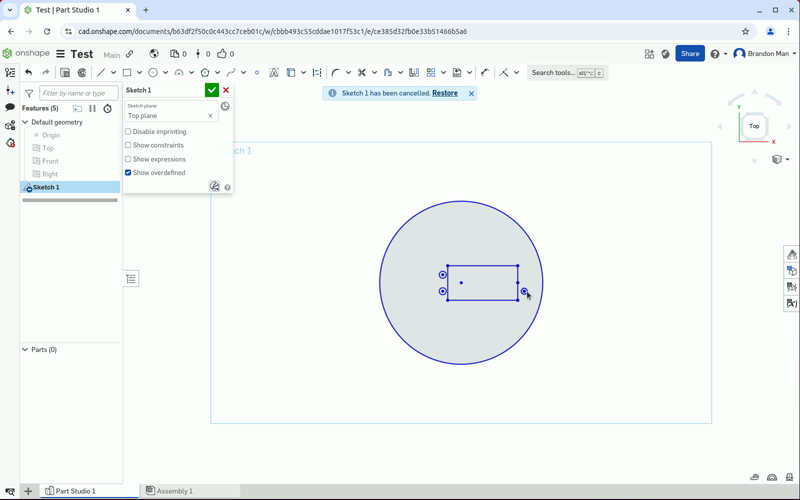
key_down(shift)
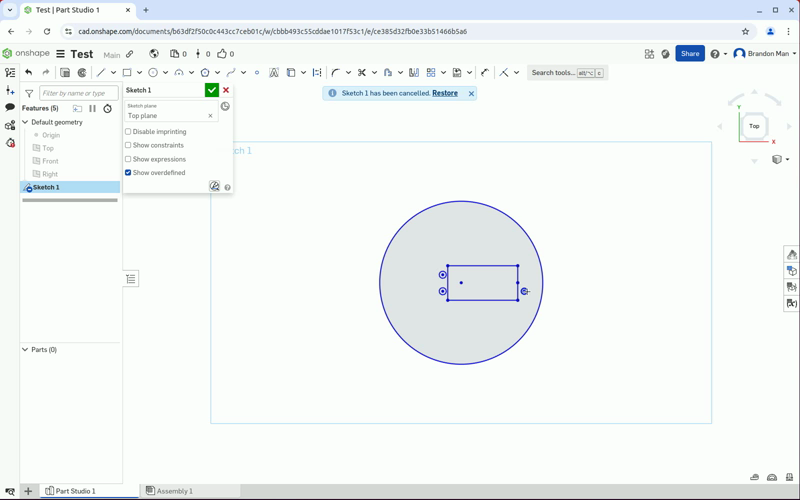
mouse_move(524, 274)
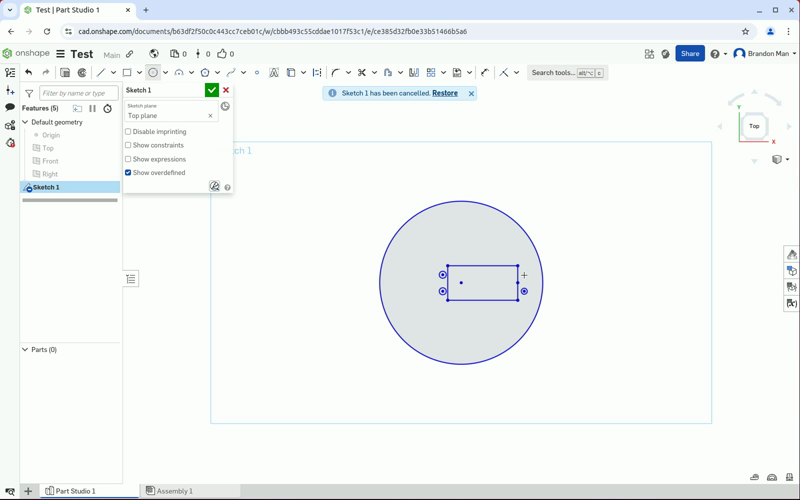
click(524, 274)
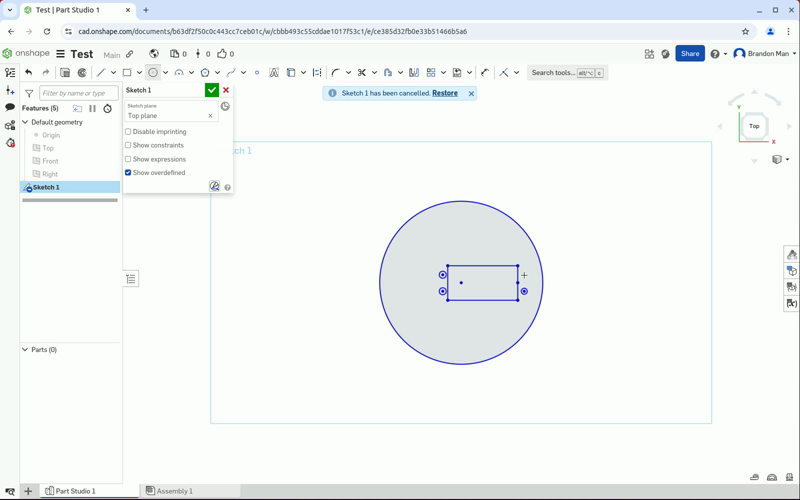
key_up(shift)
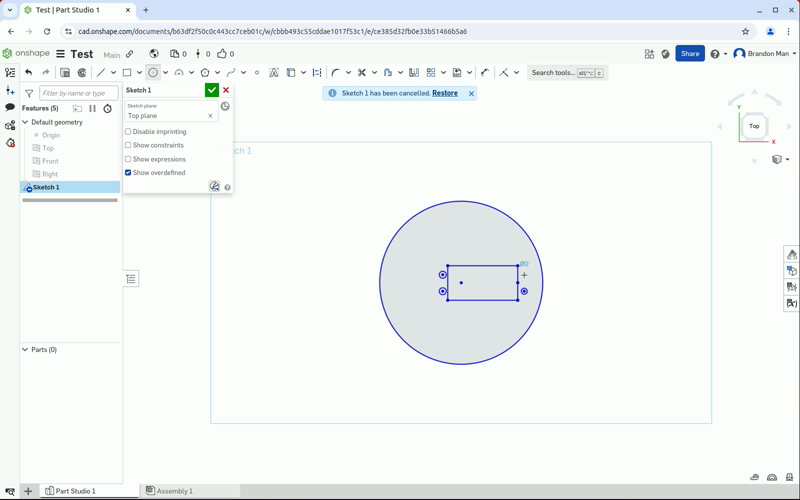
mouse_move(527, 274)
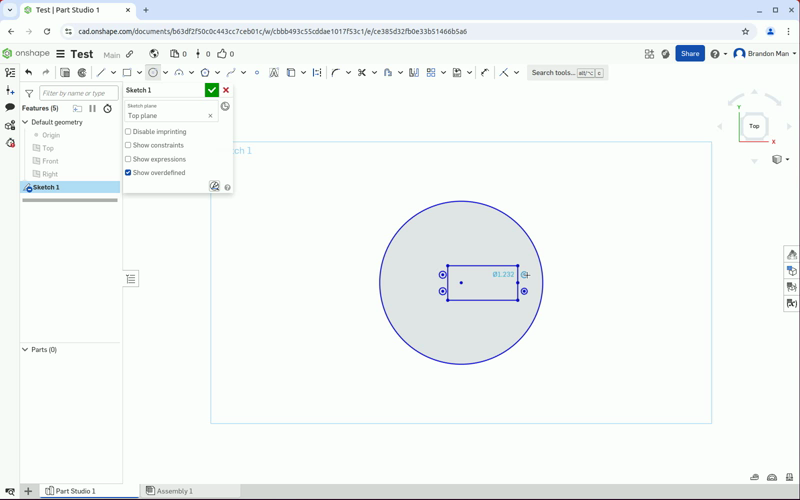
click(527, 274)
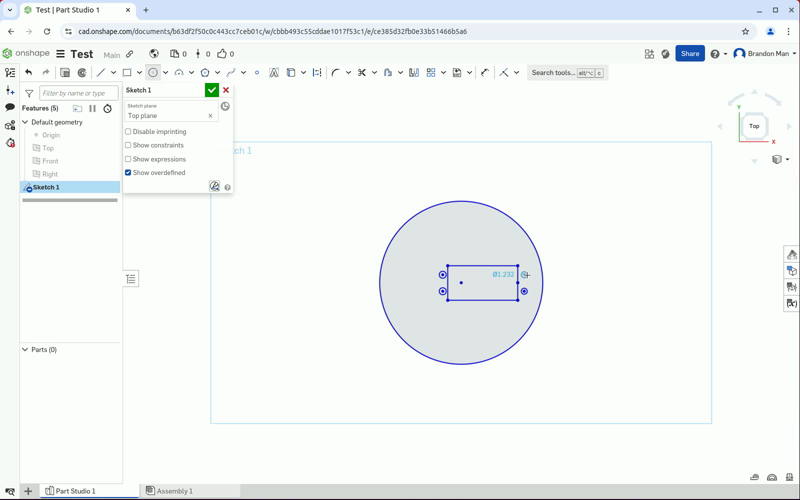
key(esc)
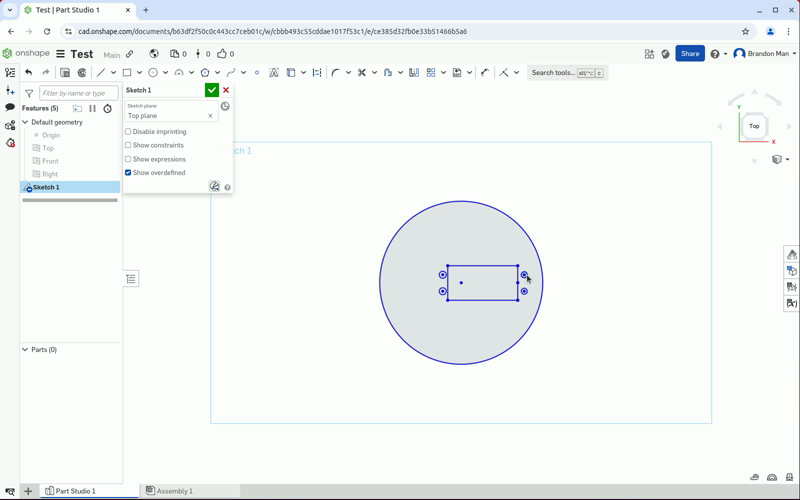
mouse_move(479, 329)
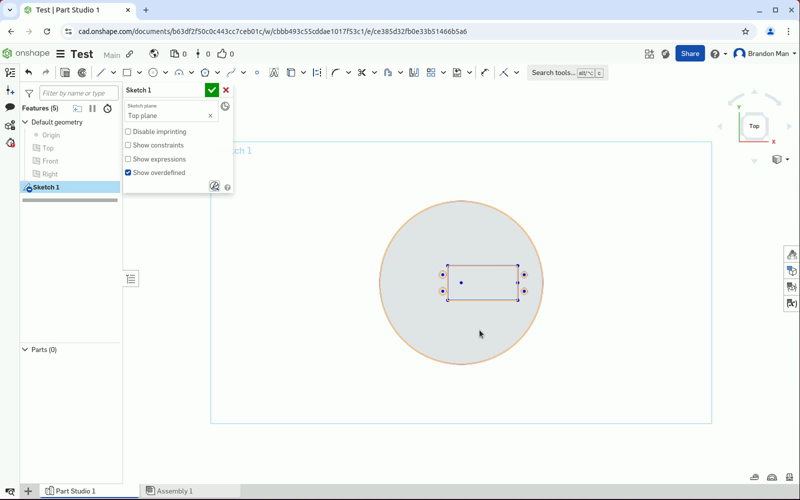
click(479, 329)
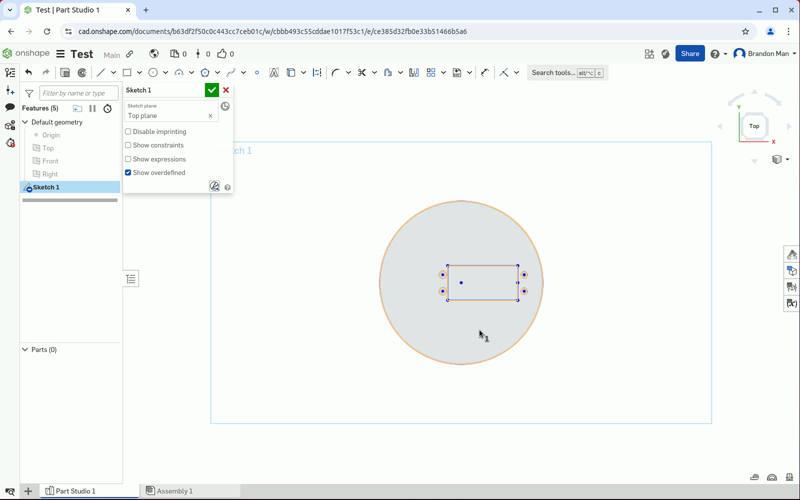
mouse_move(73, 352)
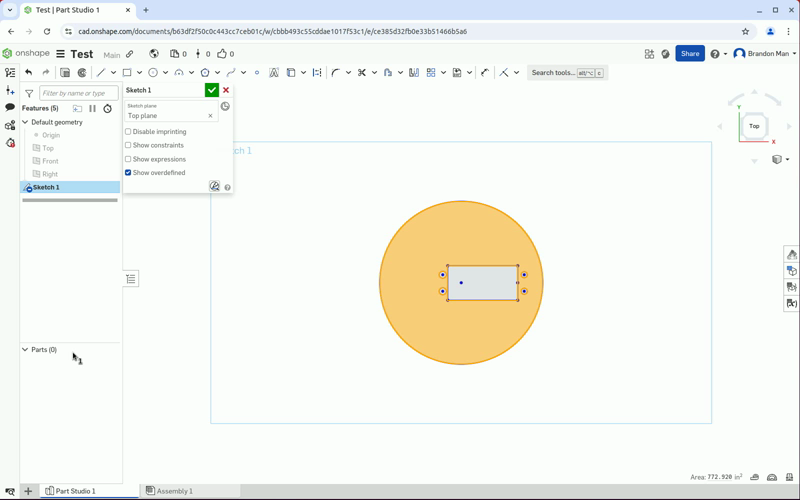
key(shift+y)
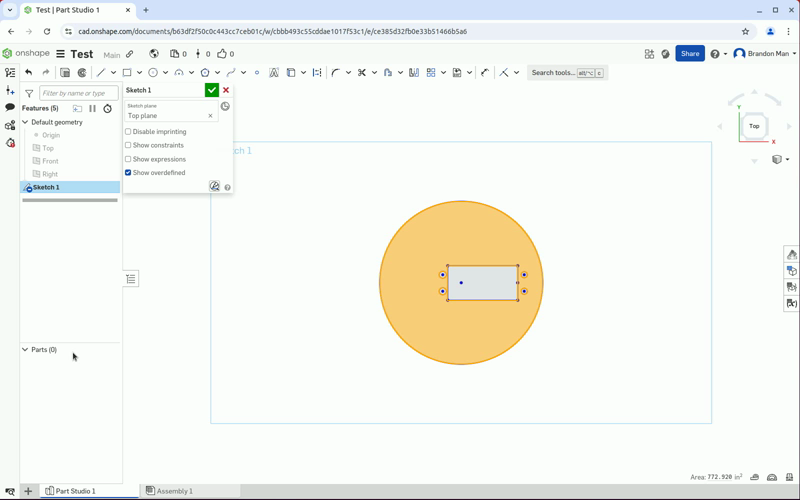
key(shift+e)
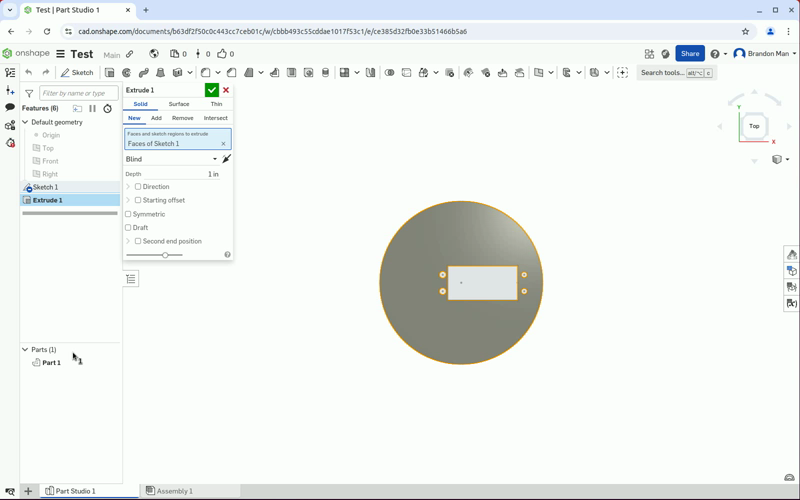
mouse_move(143, 106)
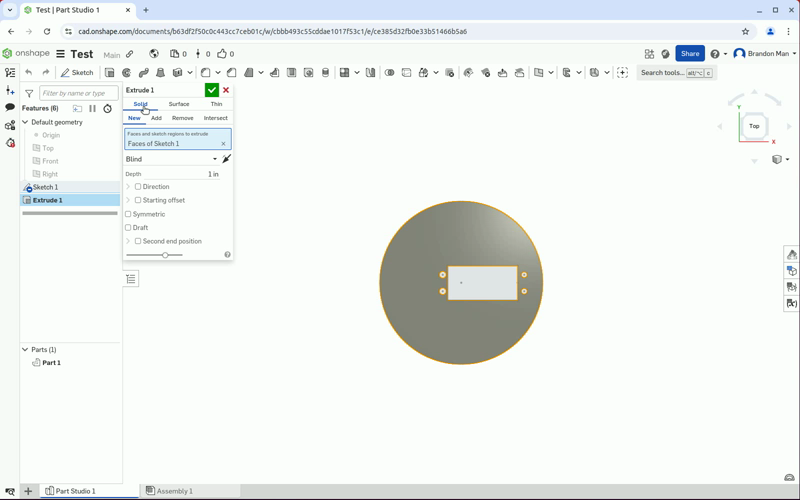
click(143, 106)
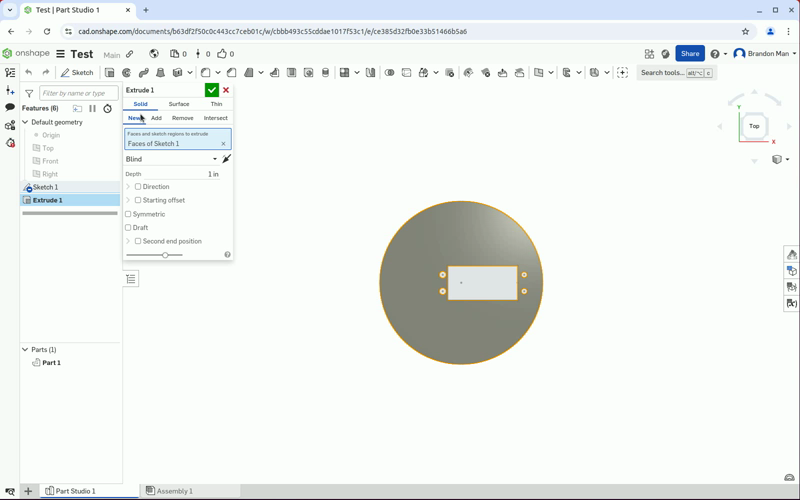
mouse_move(137, 120)
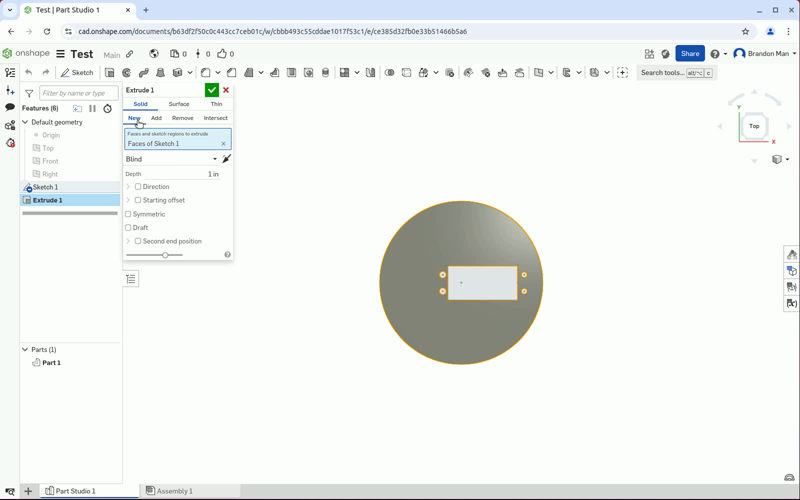
click(137, 120)
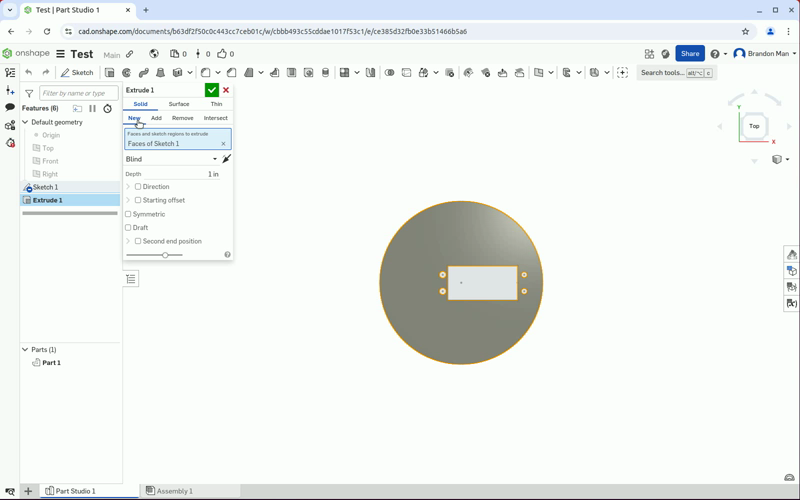
key(tab, 4)
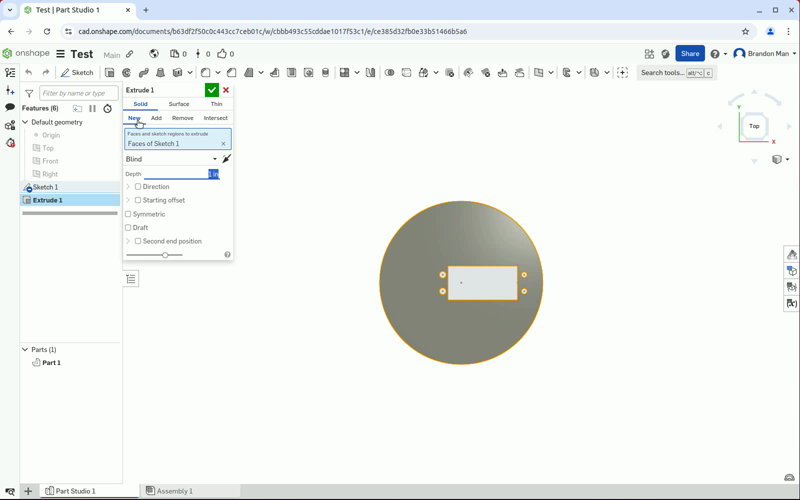
text(0.241)
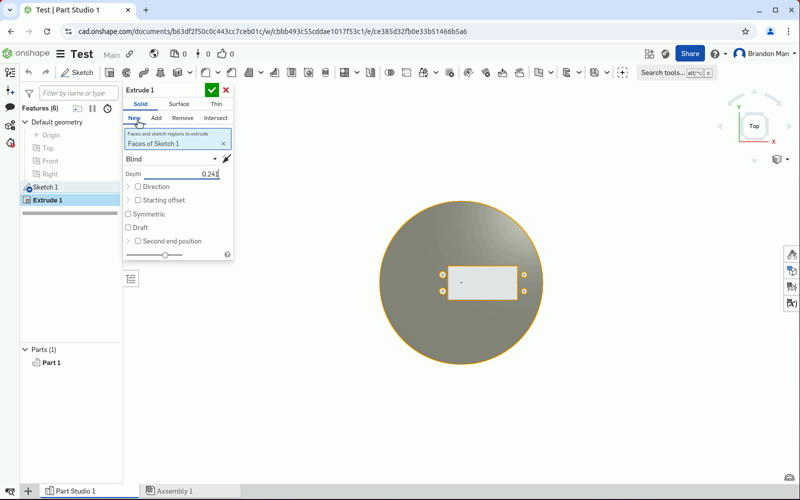
key(enter)
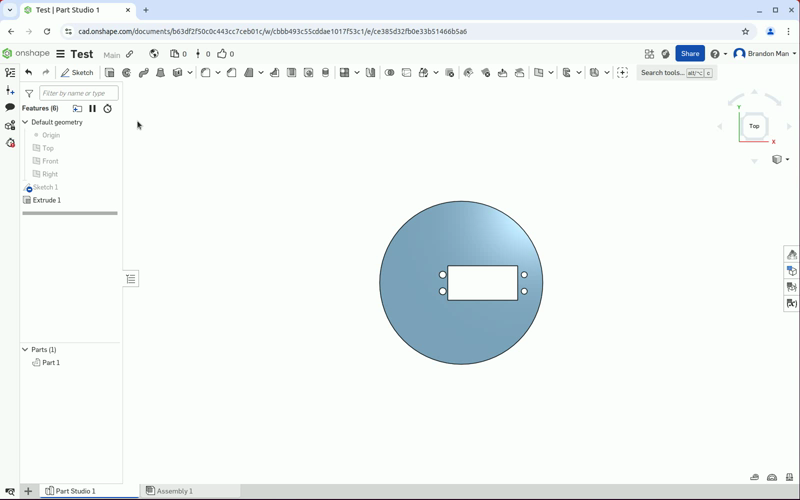
key(shift+h)
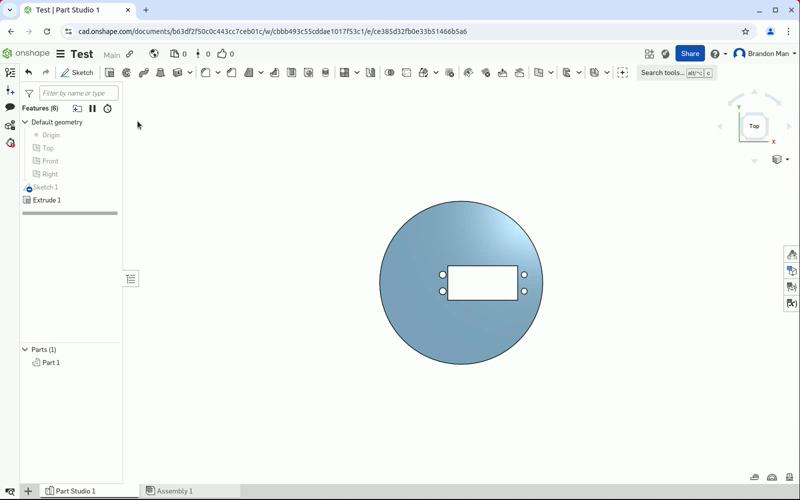
key(shift+h)
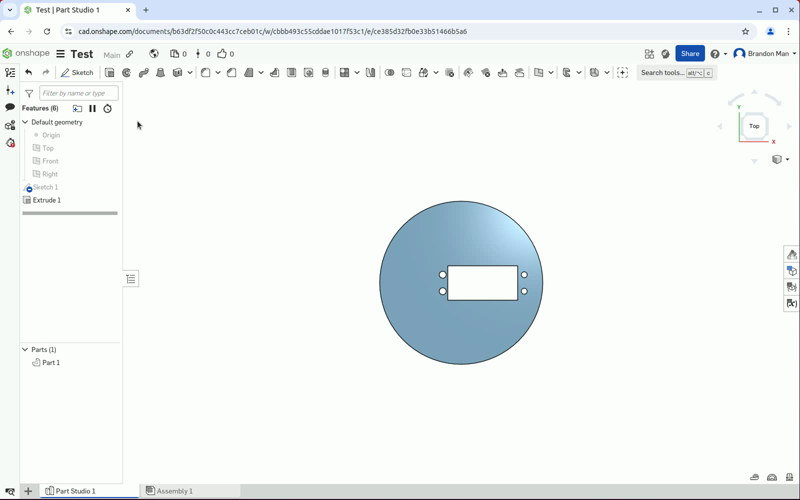
mouse_move(73, 189)
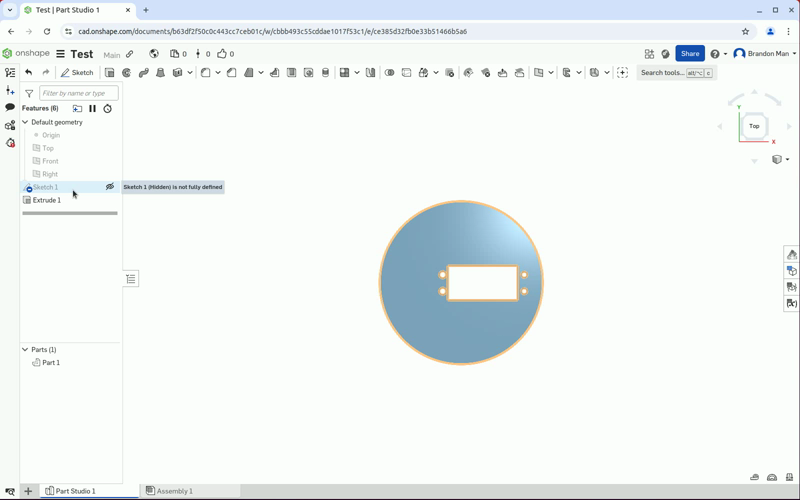
click(73, 189)
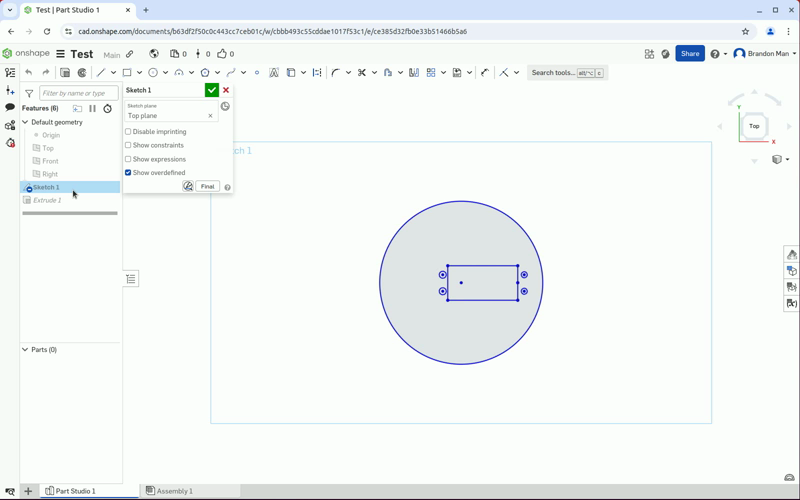
mouse_move(229, 92)
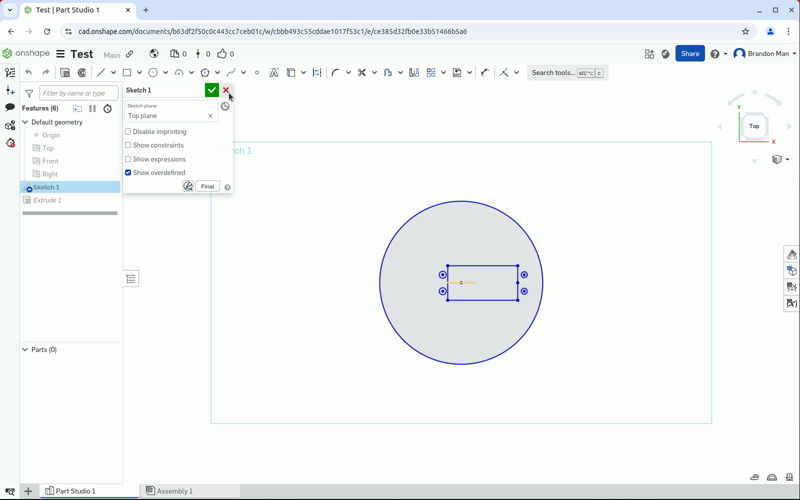
click(229, 92)
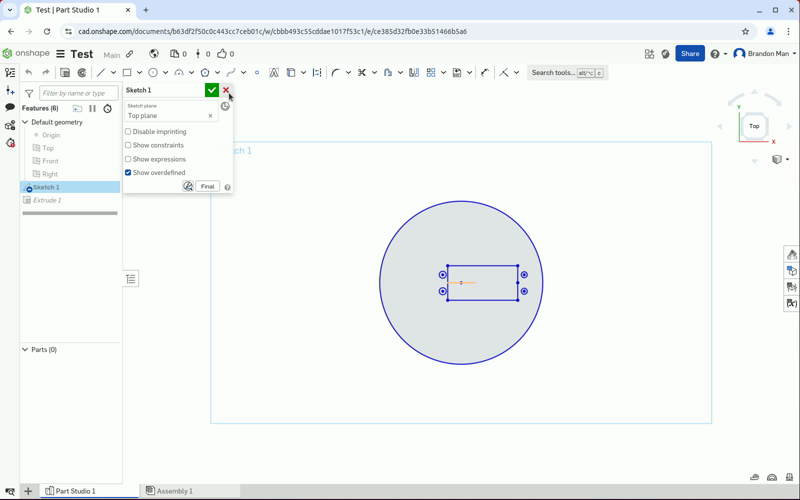
key(shift+s)
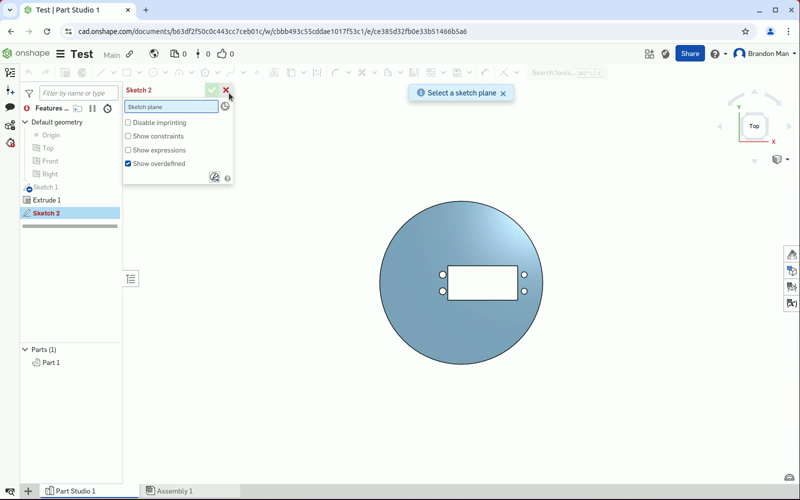
mouse_move(73, 150)
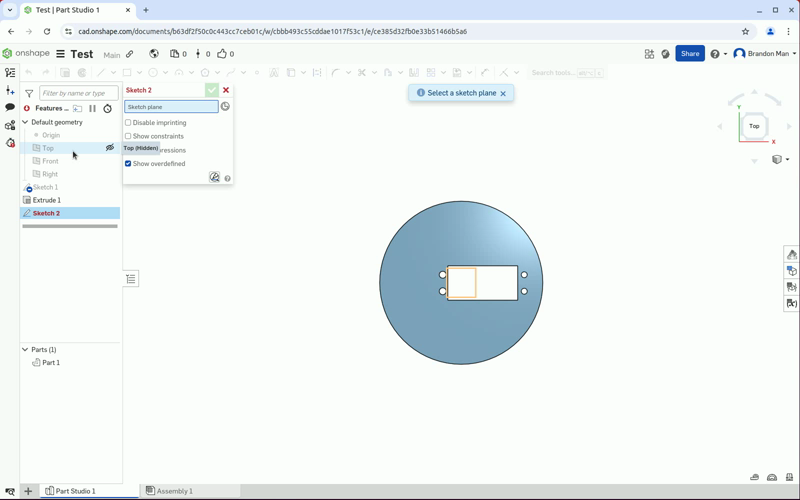
click(73, 150)
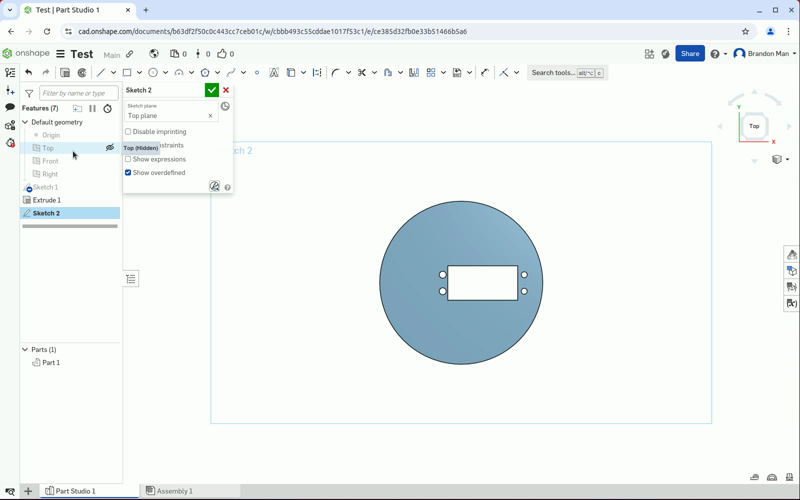
mouse_move(73, 352)
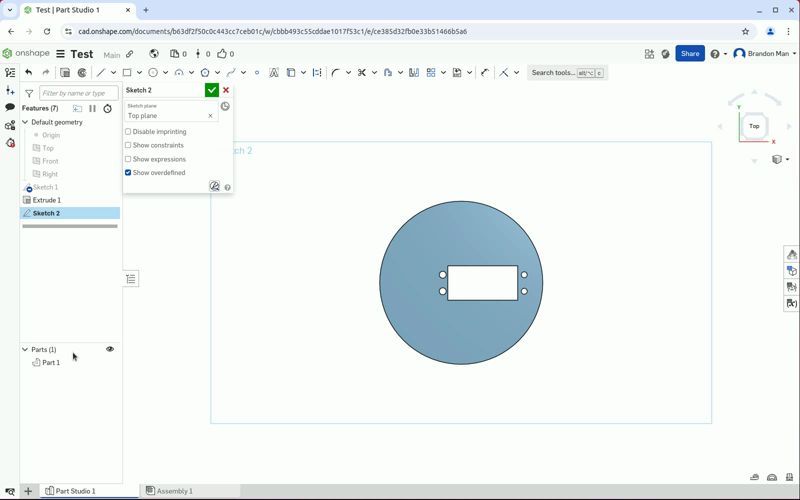
key(y)
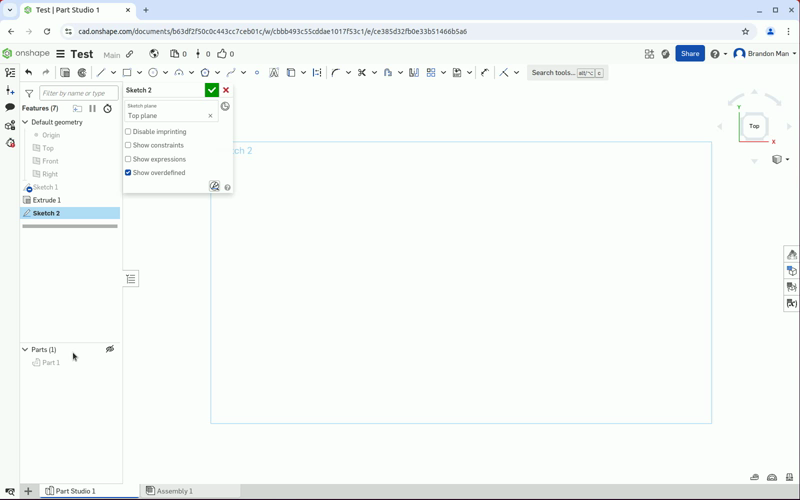
key(l)
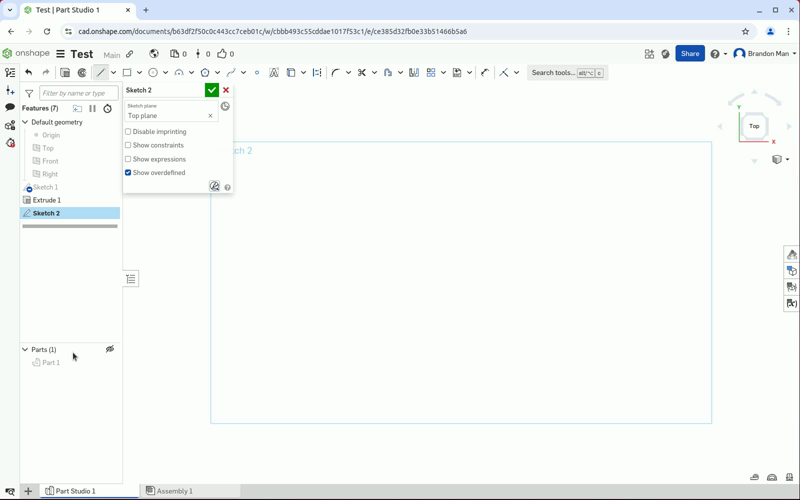
key_down(shift)
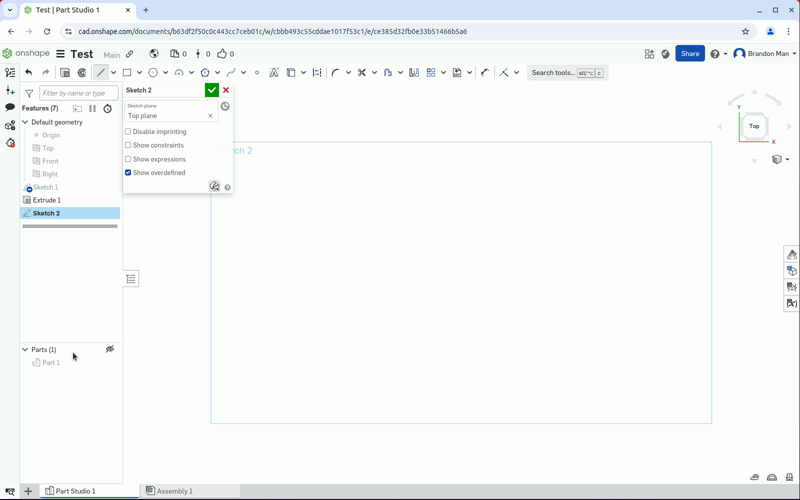
mouse_move(348, 395)
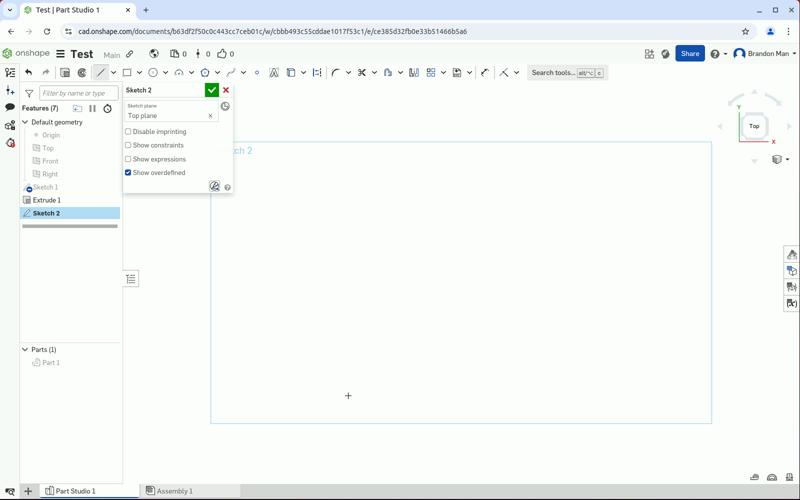
click(348, 395)
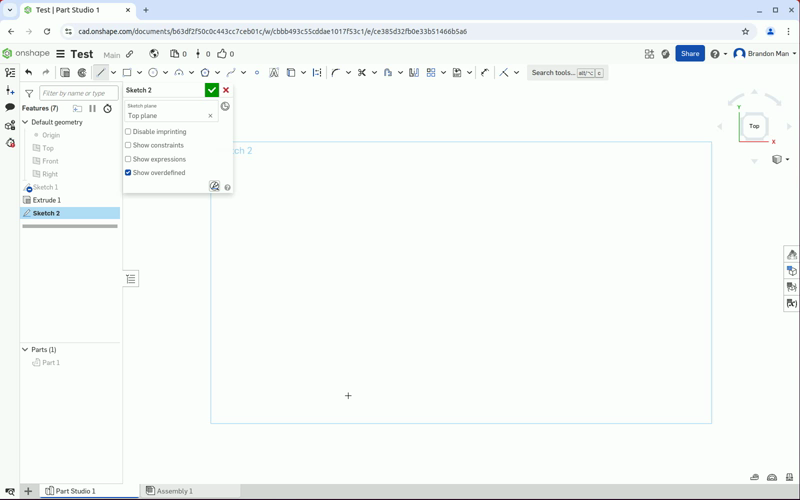
key_up(shift)
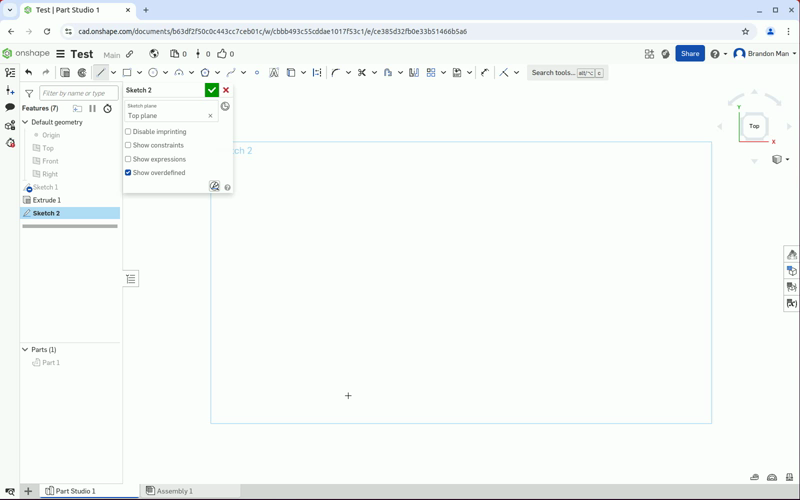
key_down(shift)
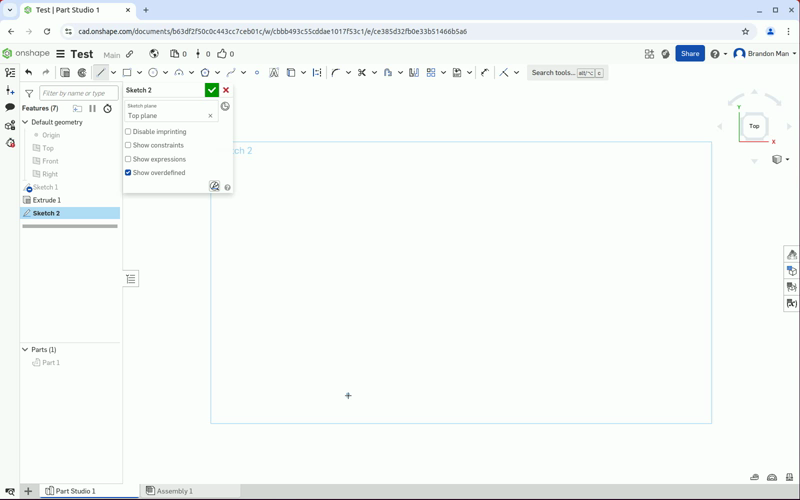
mouse_move(572, 395)
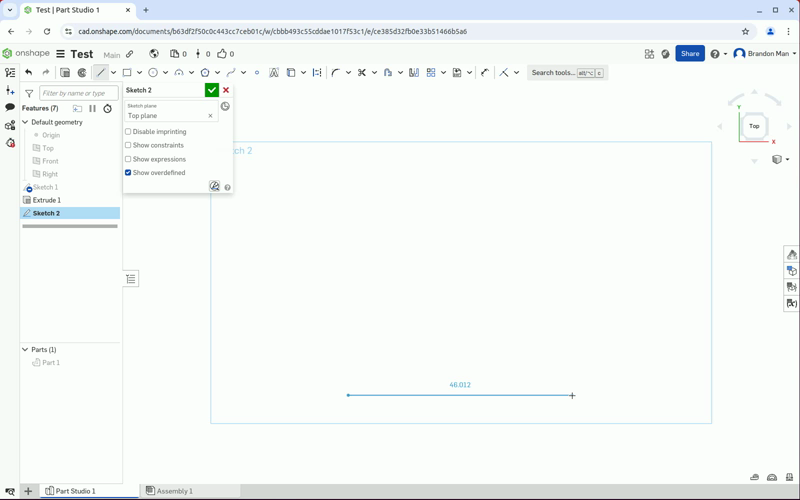
click(572, 395)
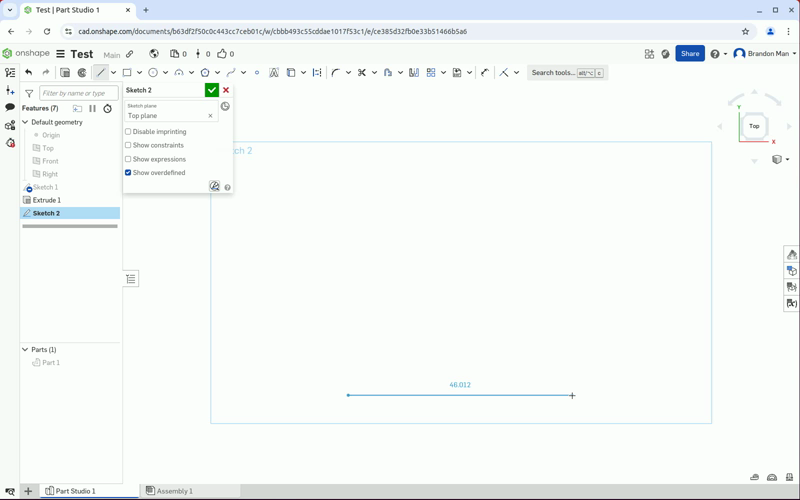
key_up(shift)
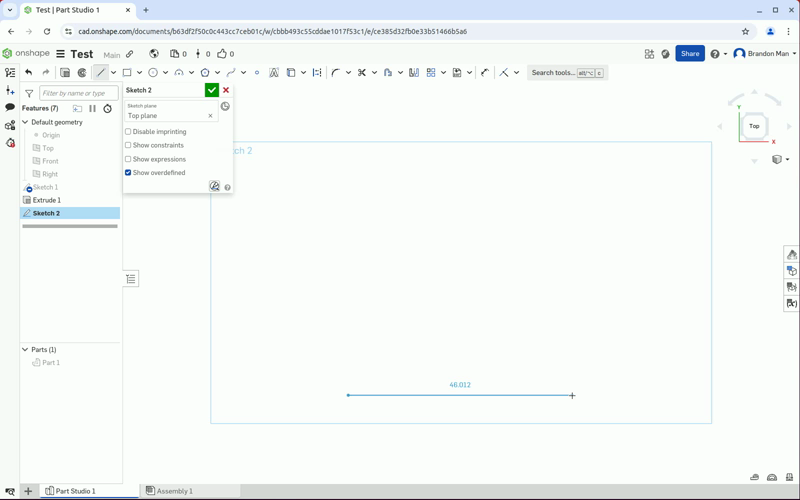
key_down(shift)
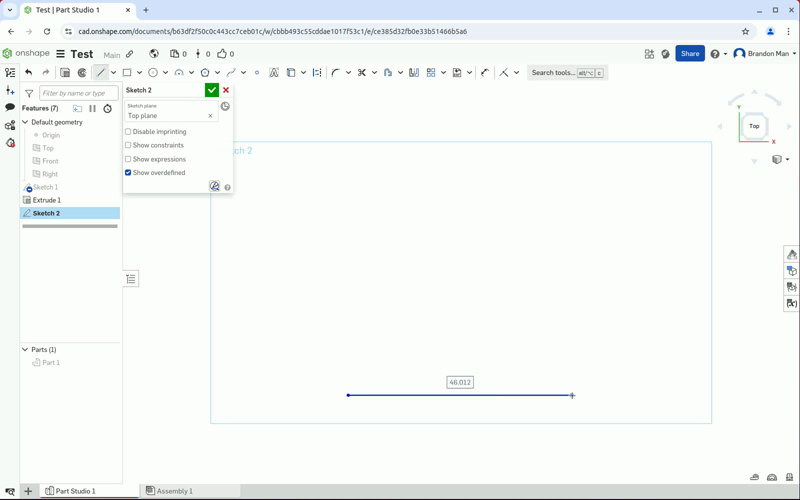
mouse_move(572, 171)
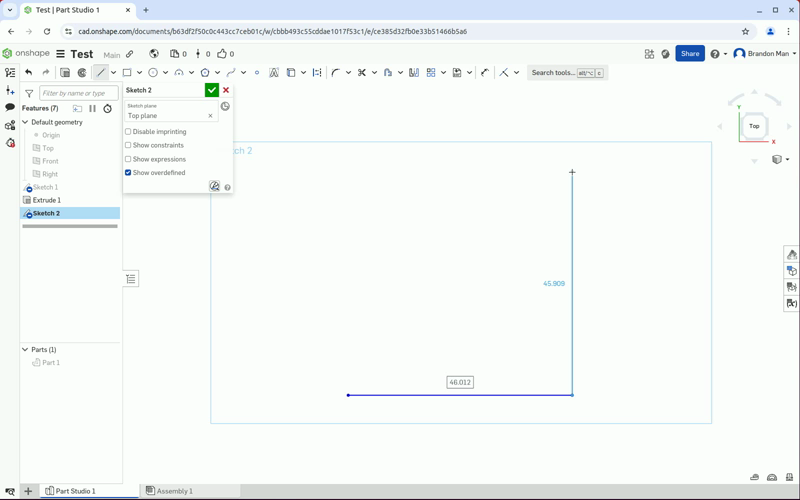
click(572, 171)
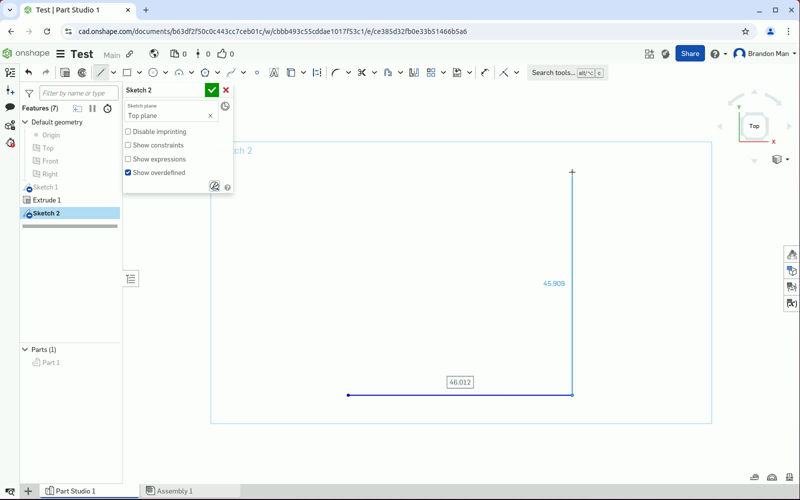
key_up(shift)
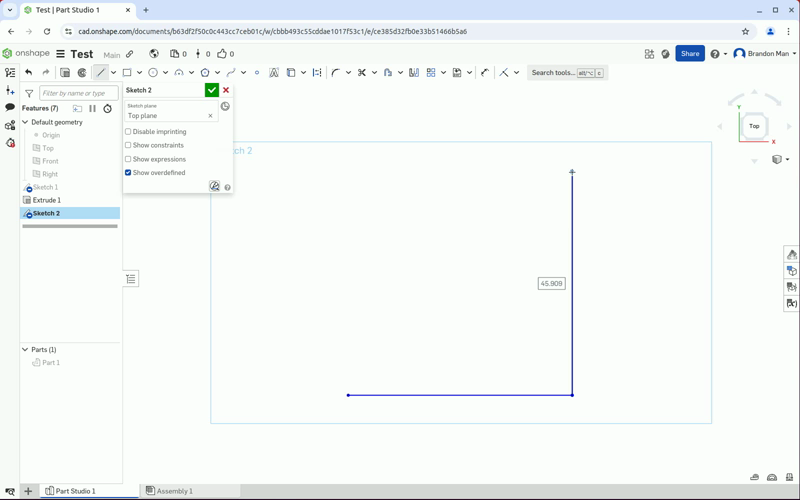
key_down(shift)
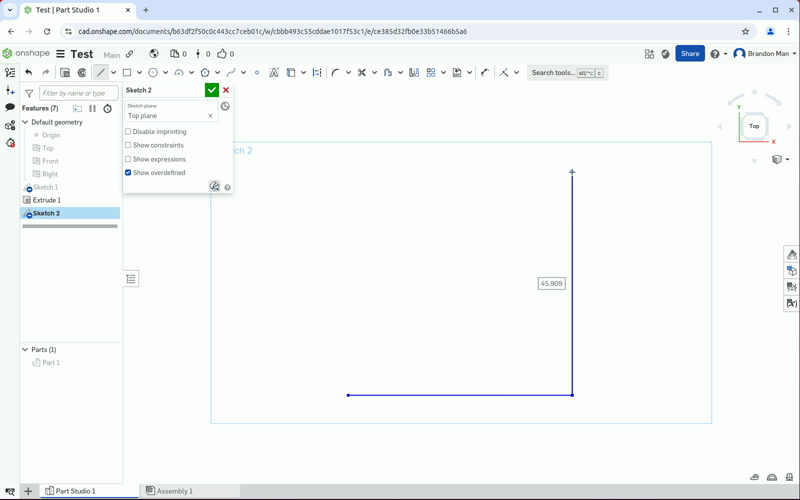
mouse_move(348, 171)
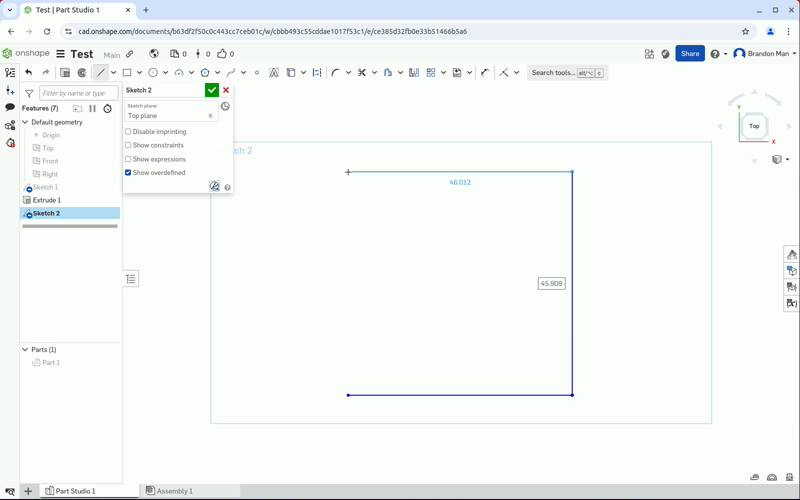
click(348, 171)
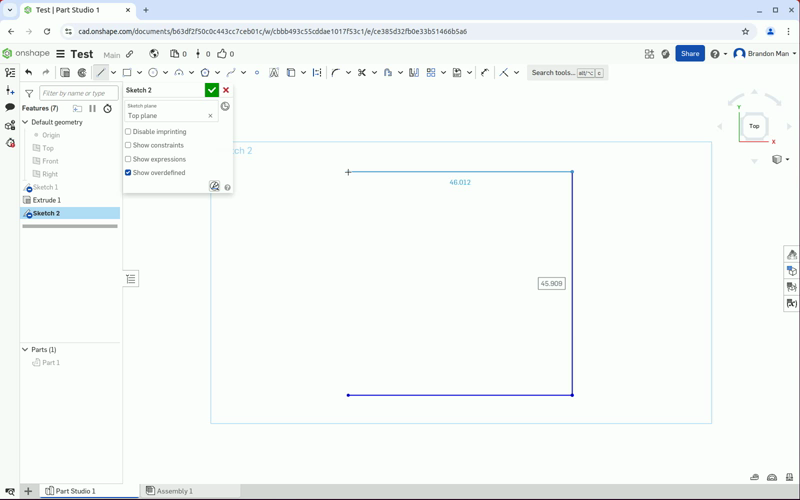
key_up(shift)
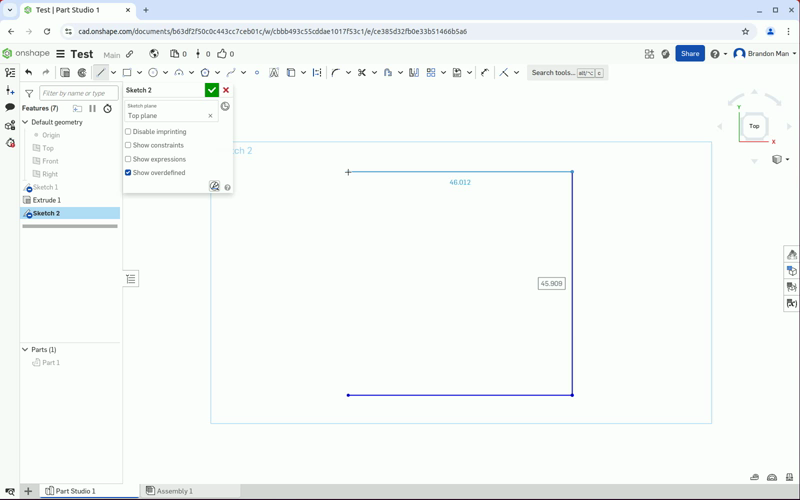
key_down(shift)
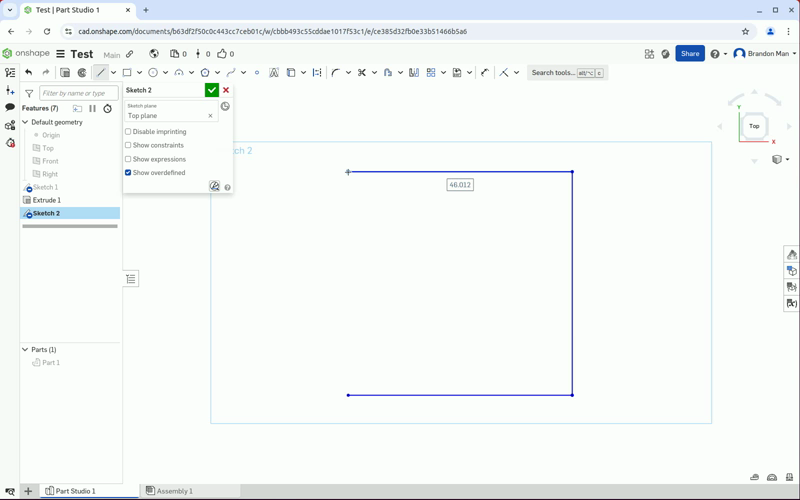
mouse_move(348, 395)
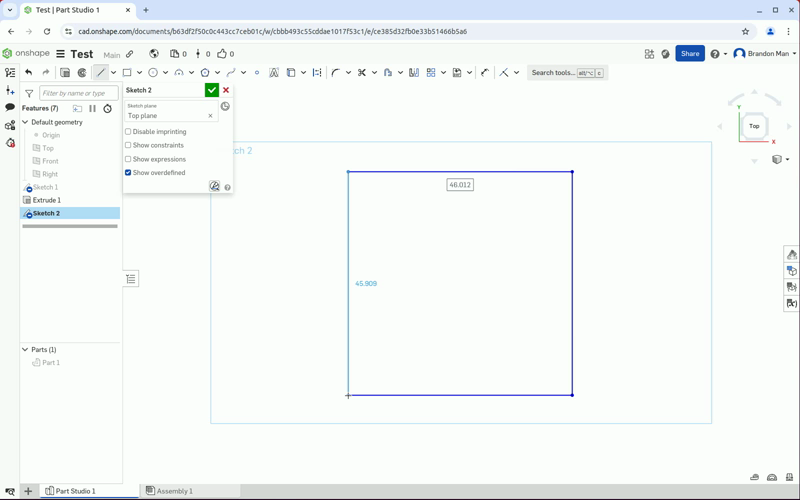
key_up(shift)
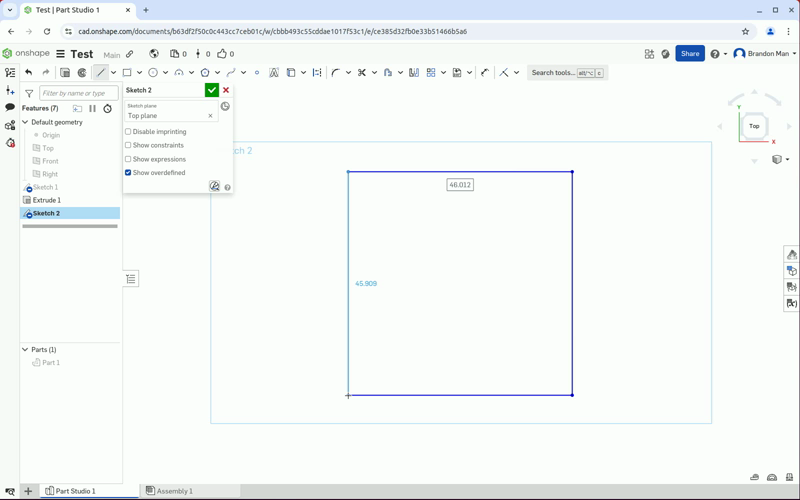
click(348, 395)
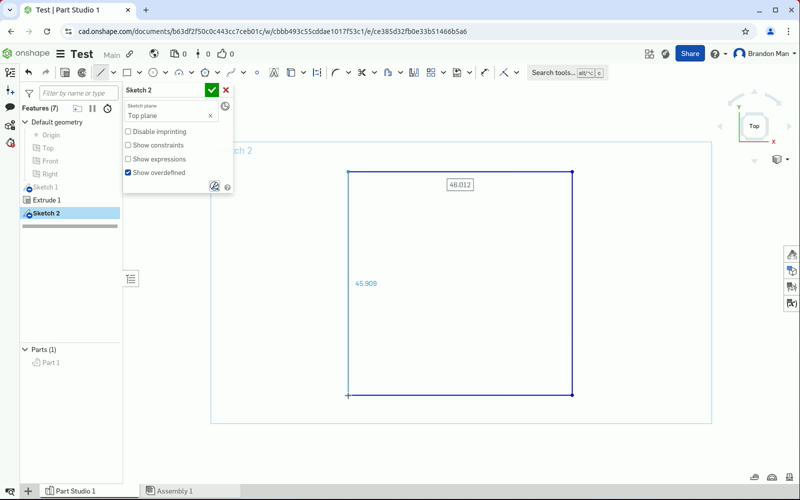
key(esc)
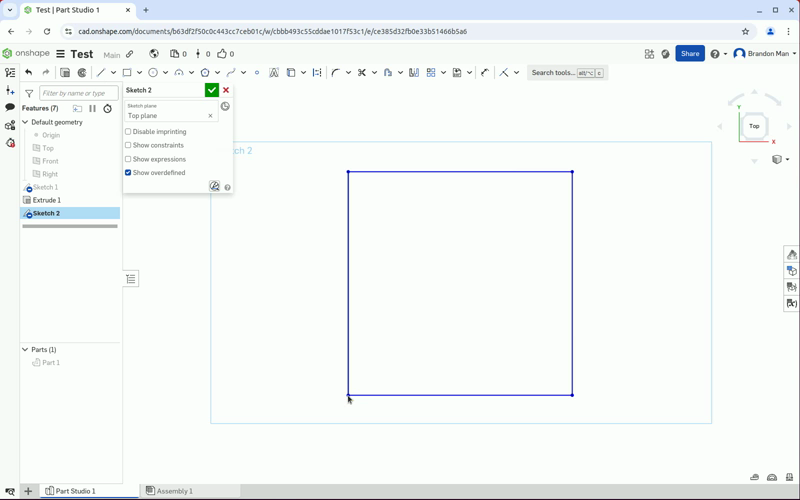
key(c)
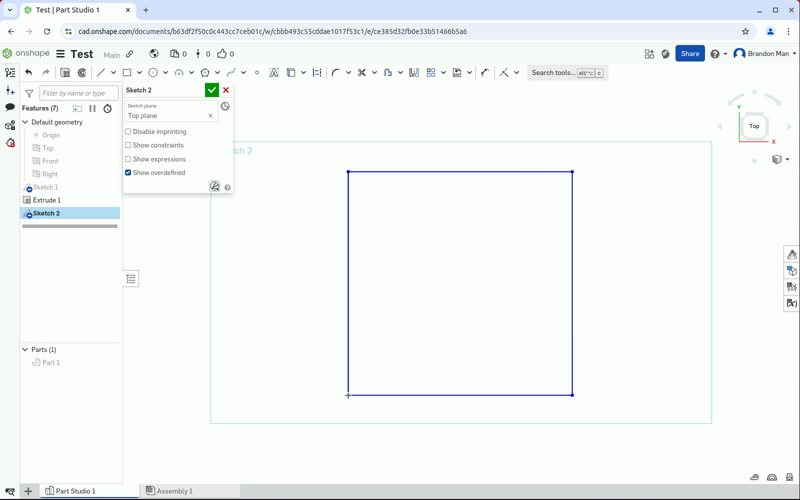
key_down(shift)
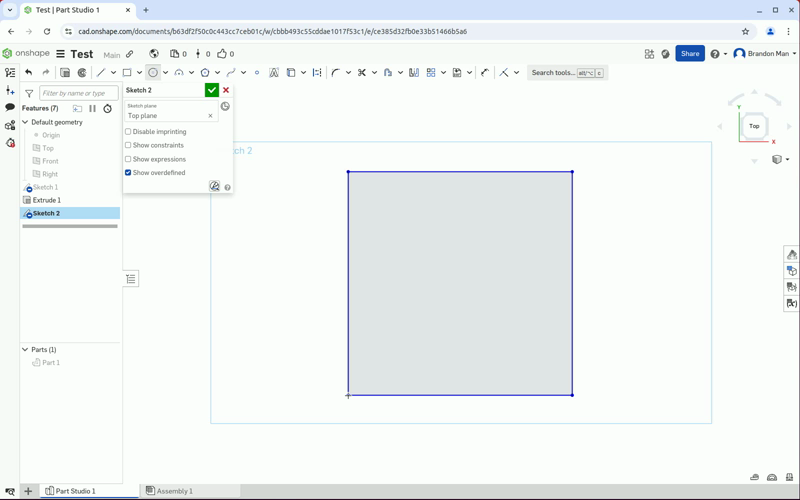
mouse_move(369, 374)
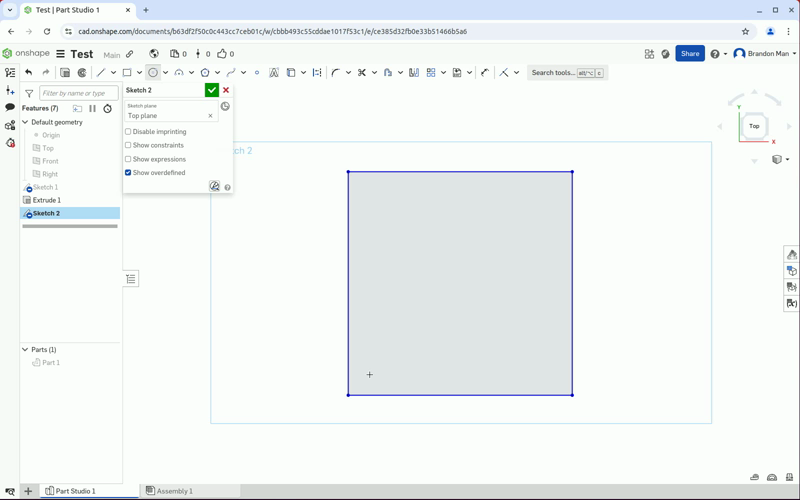
click(369, 374)
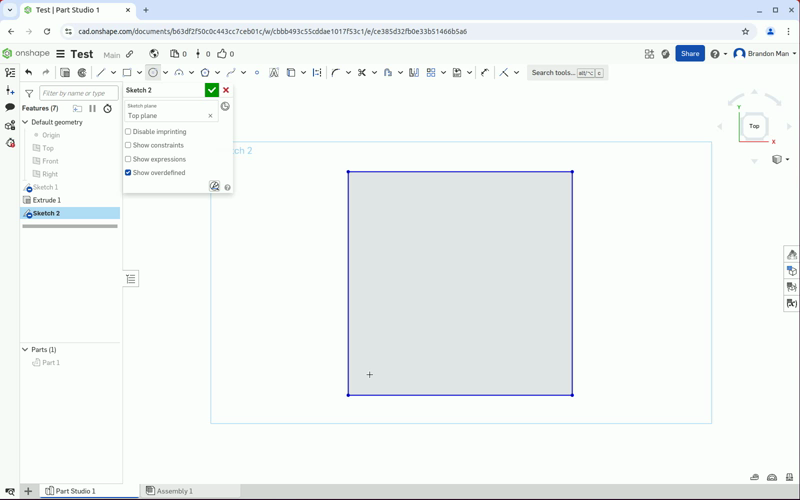
key_up(shift)
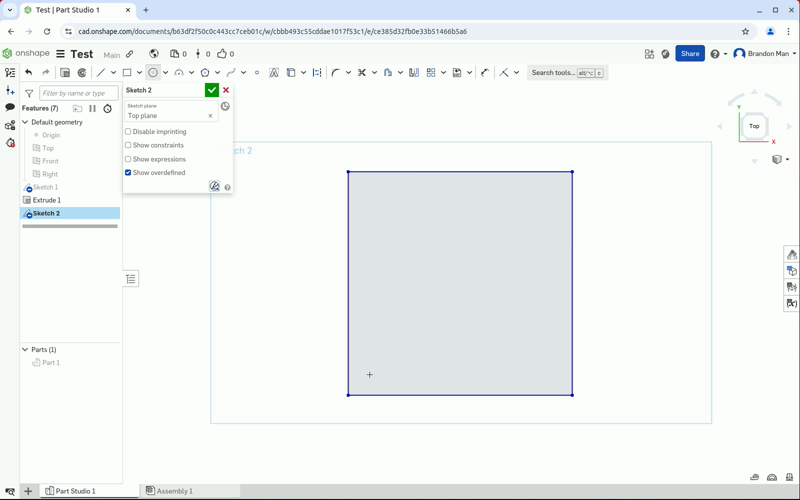
mouse_move(374, 374)
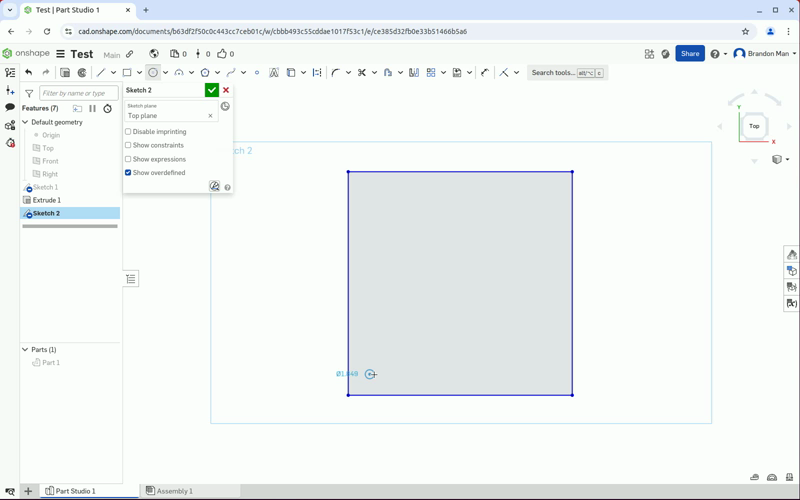
click(374, 374)
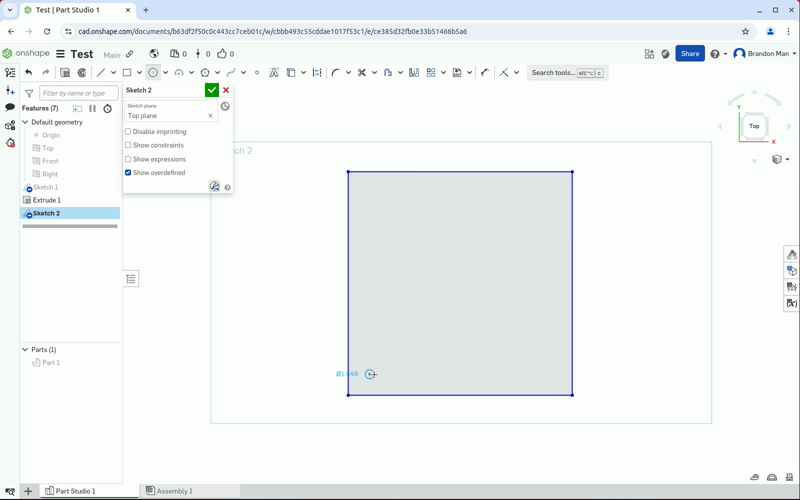
key(esc)
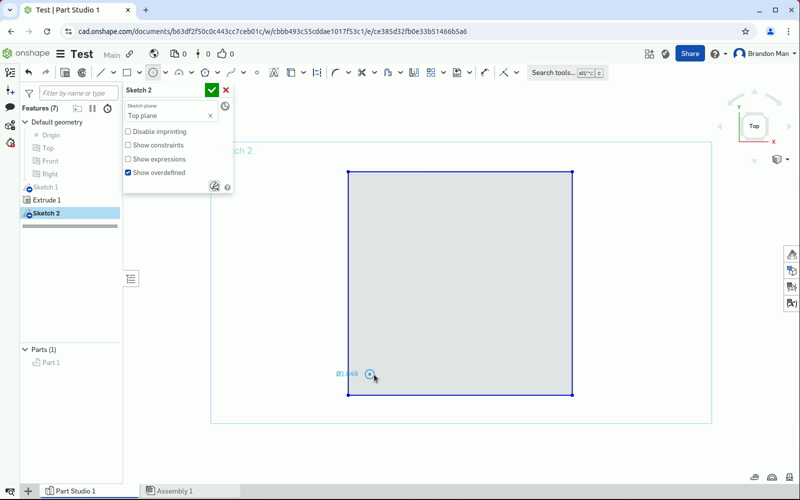
key(c)
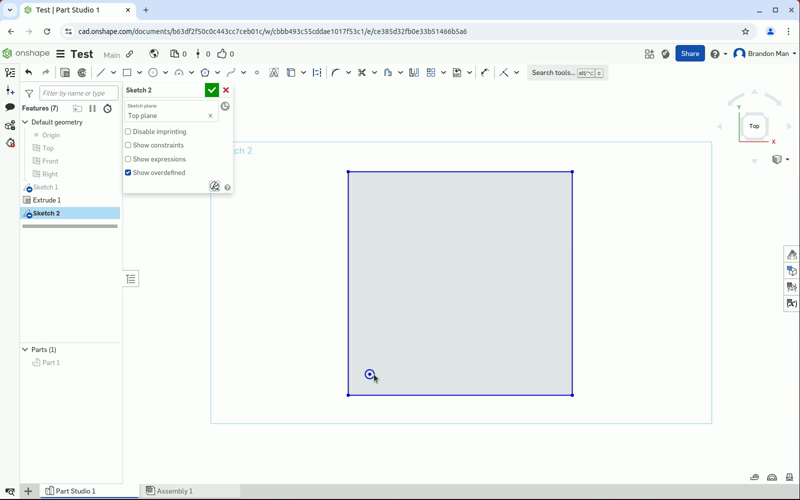
key_down(shift)
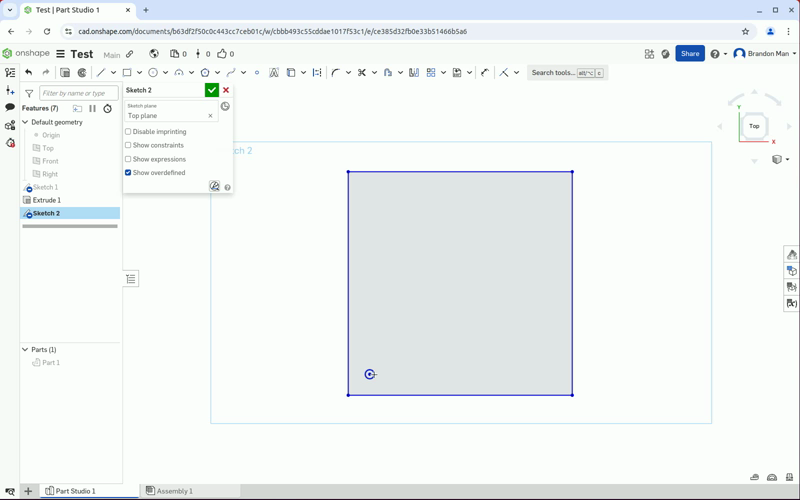
mouse_move(369, 192)
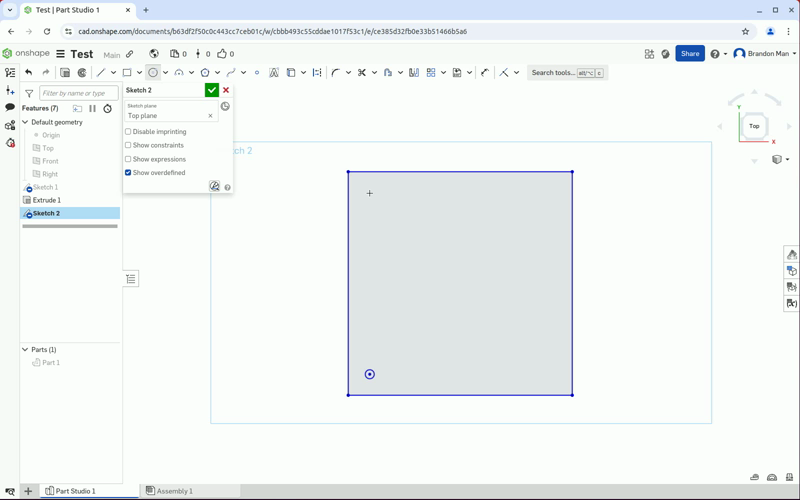
click(369, 192)
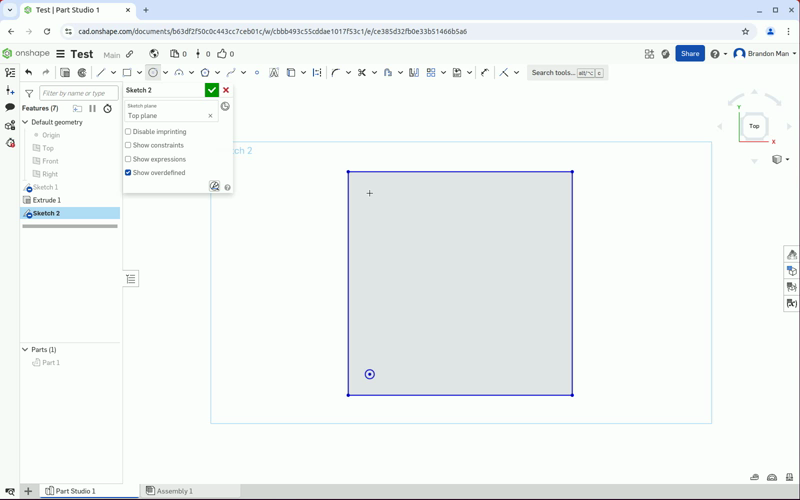
key_up(shift)
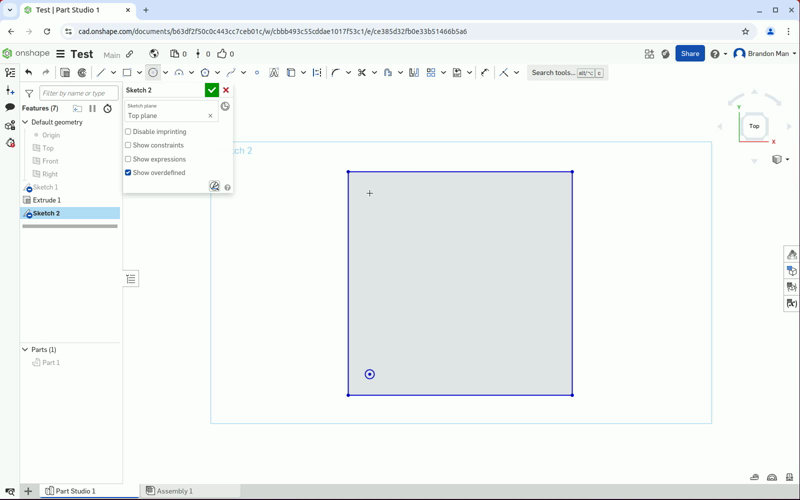
mouse_move(374, 192)
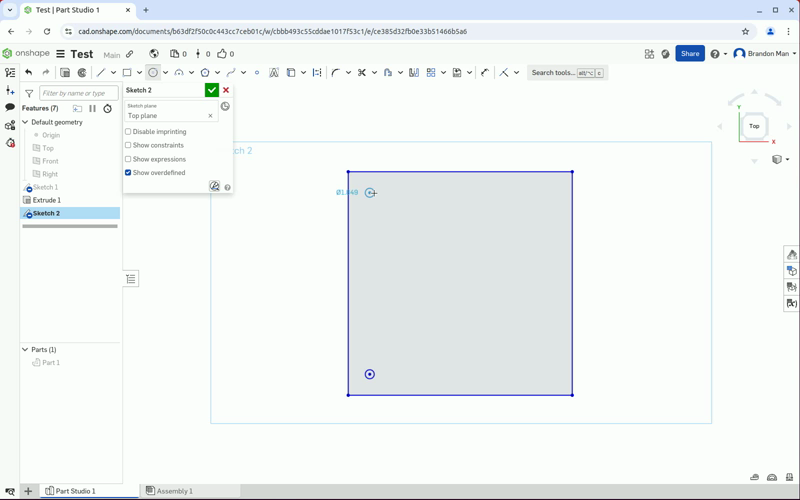
click(374, 192)
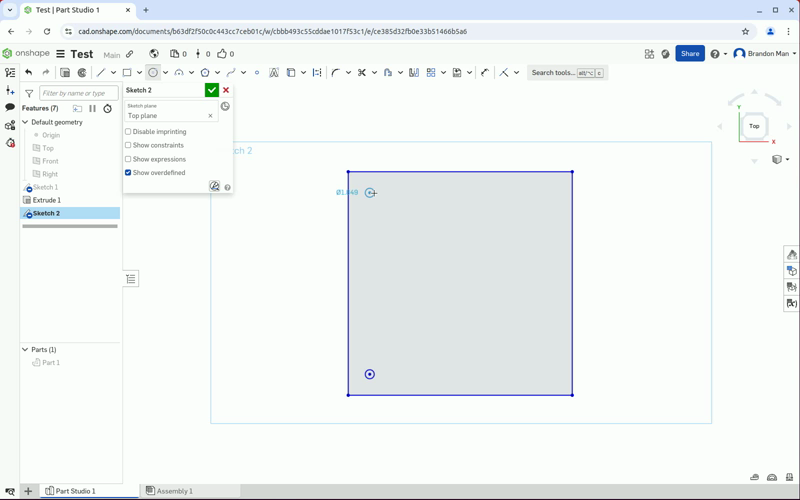
key(esc)
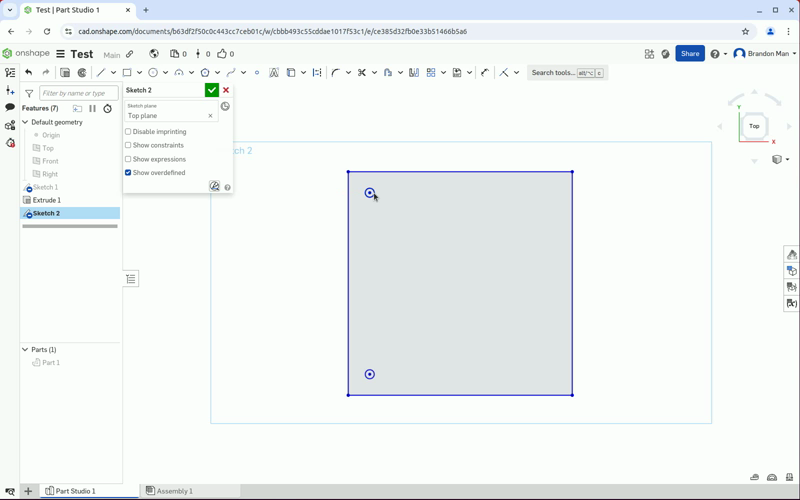
key(c)
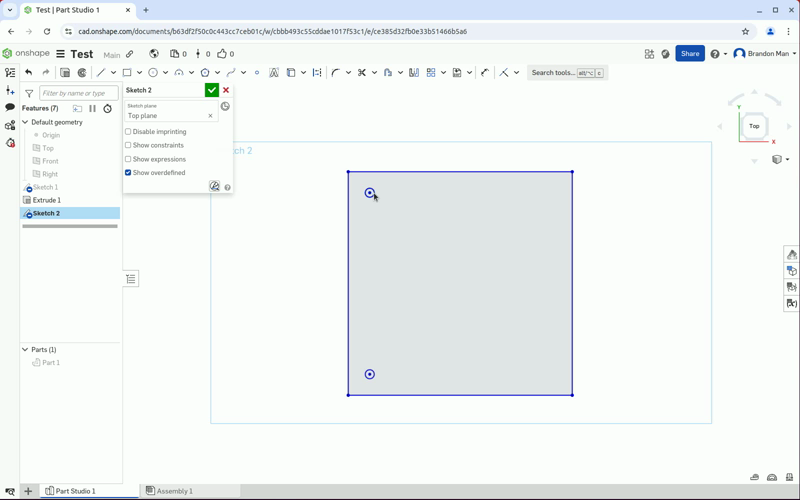
key_down(shift)
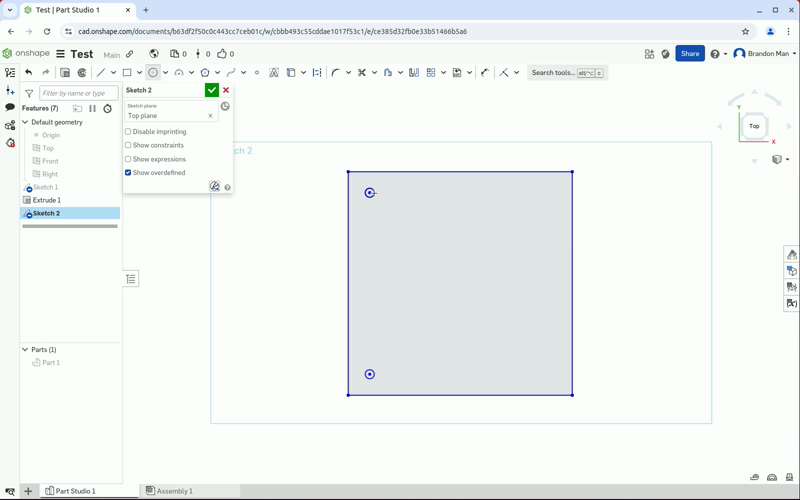
mouse_move(461, 282)
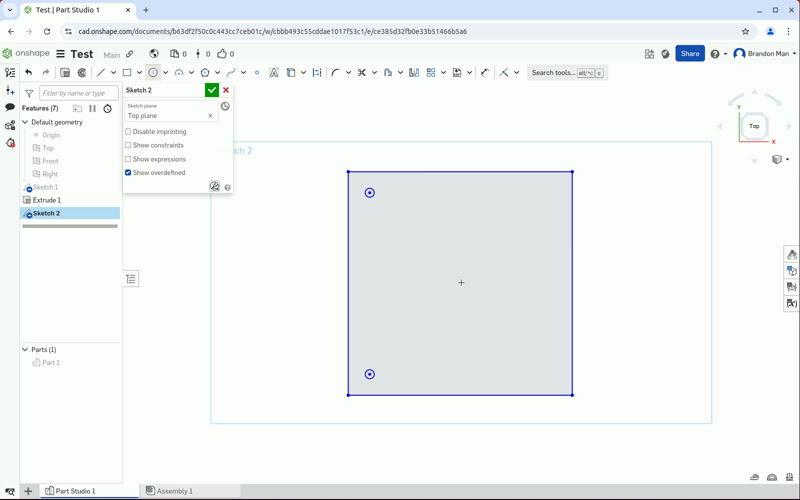
click(461, 282)
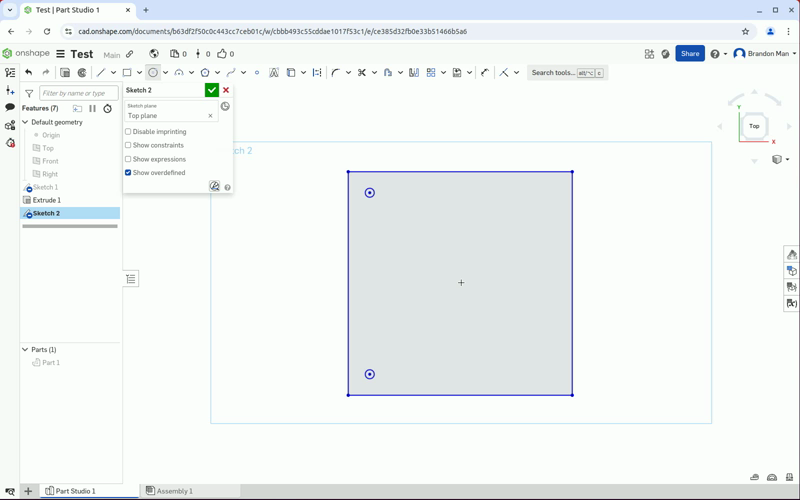
key_up(shift)
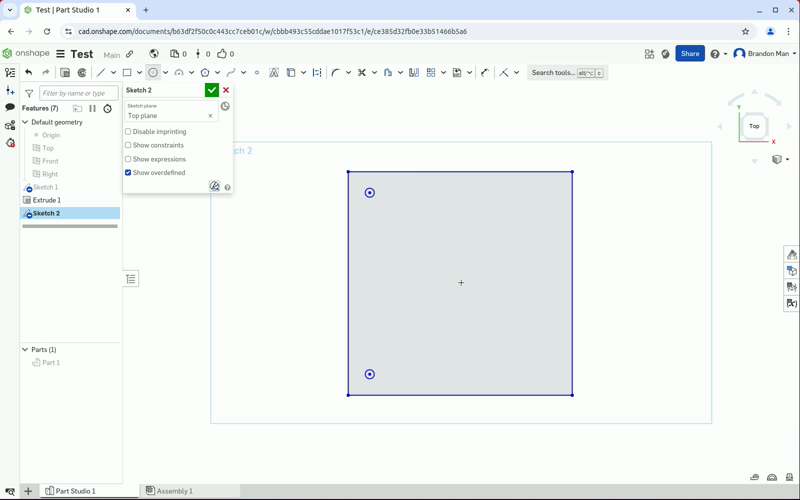
mouse_move(541, 282)
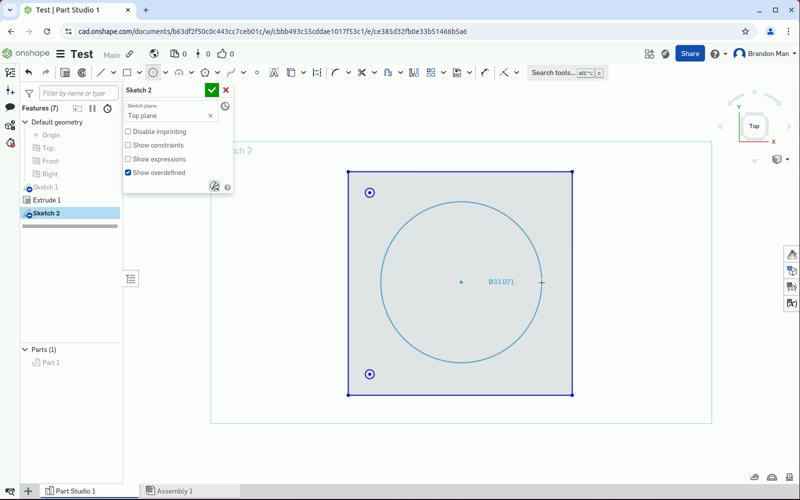
click(541, 282)
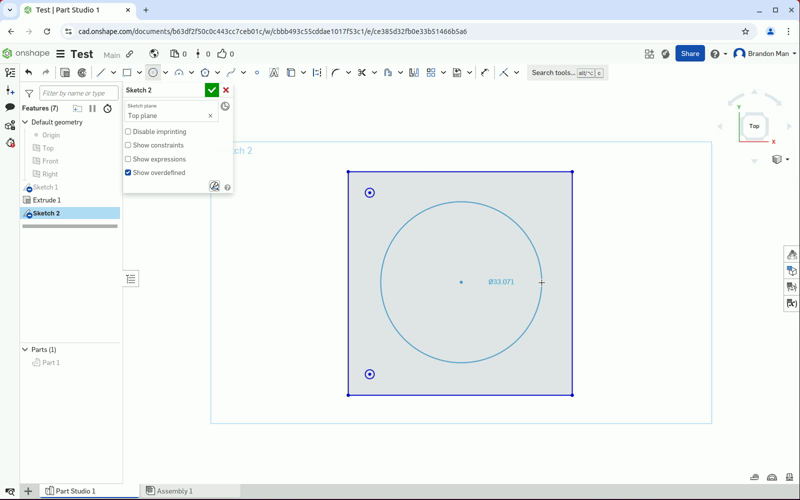
key(esc)
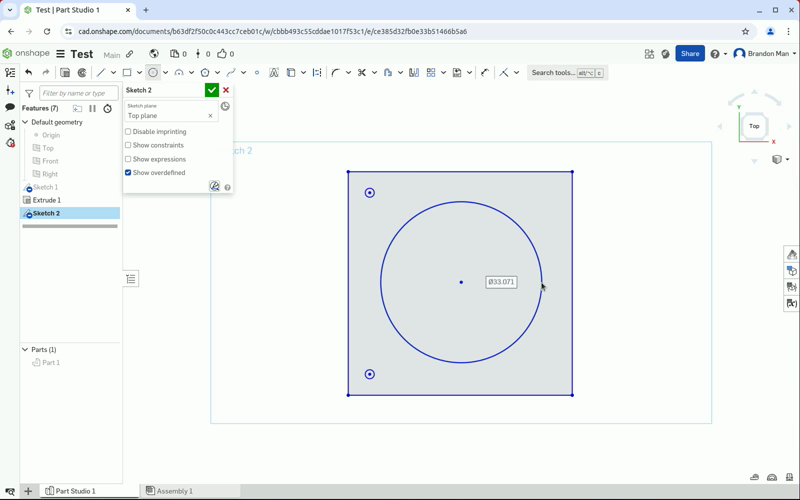
key(c)
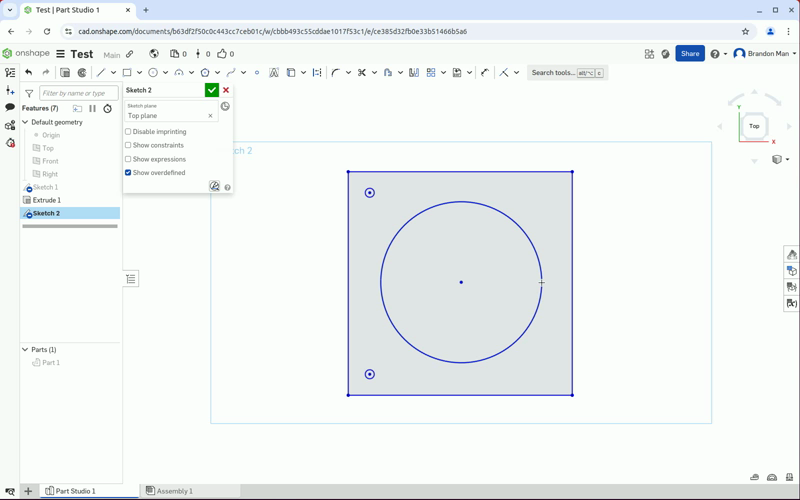
key_down(shift)
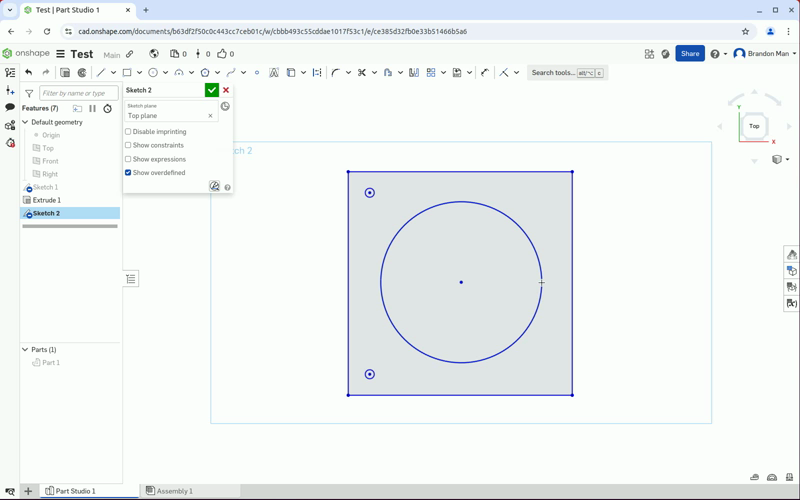
mouse_move(550, 374)
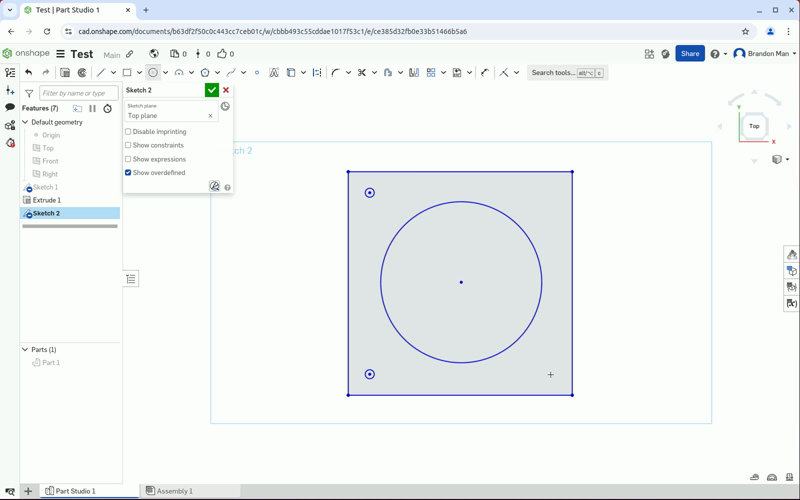
click(550, 374)
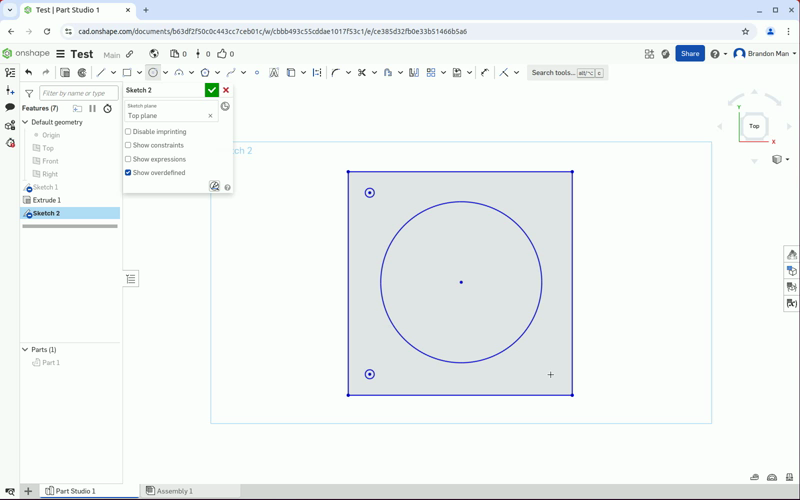
key_up(shift)
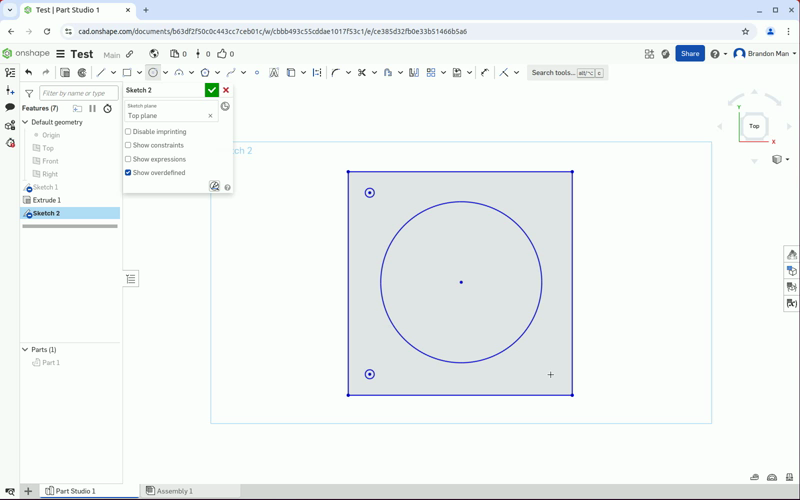
mouse_move(555, 374)
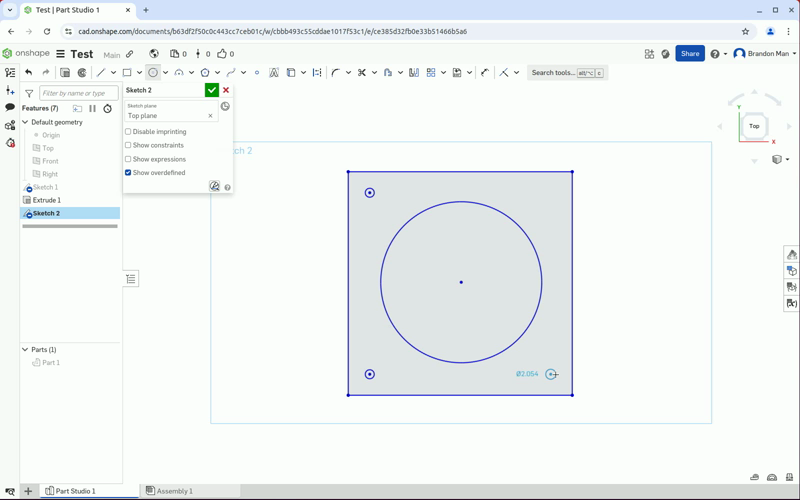
click(555, 374)
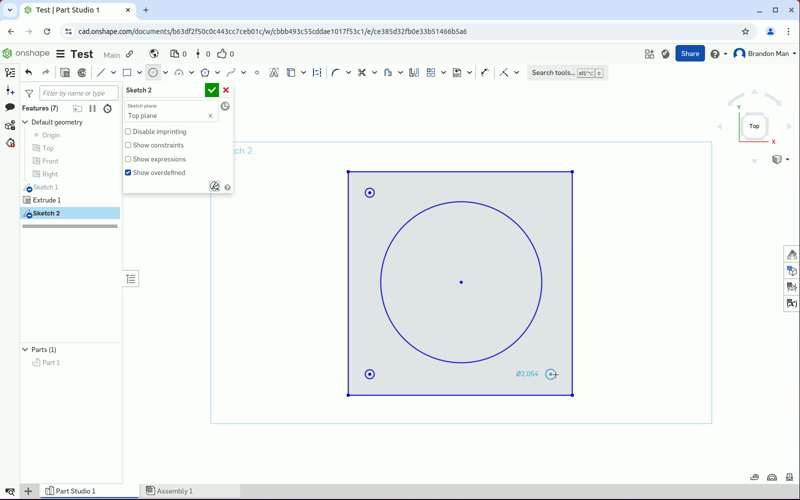
key(esc)
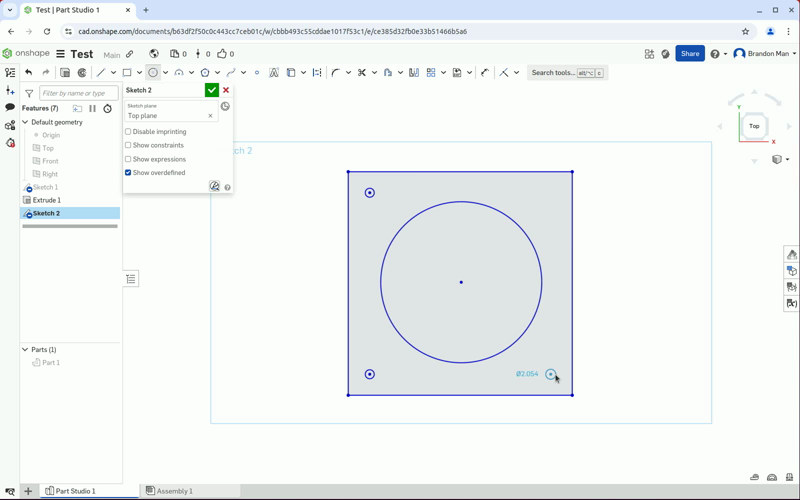
key(c)
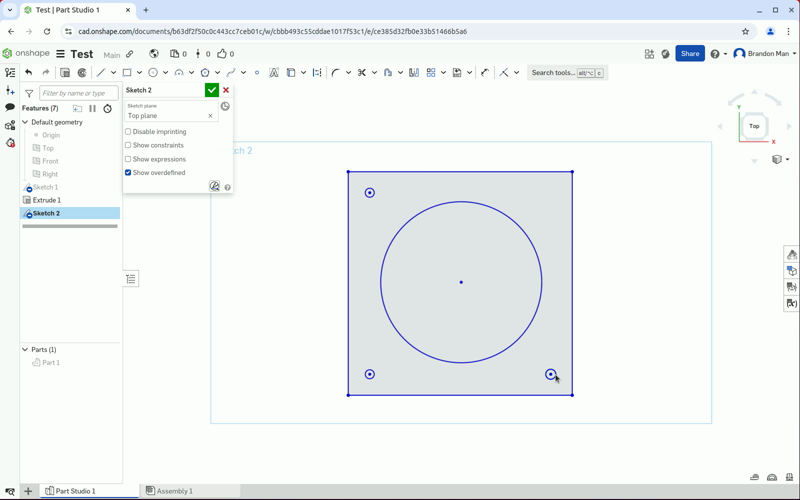
key_down(shift)
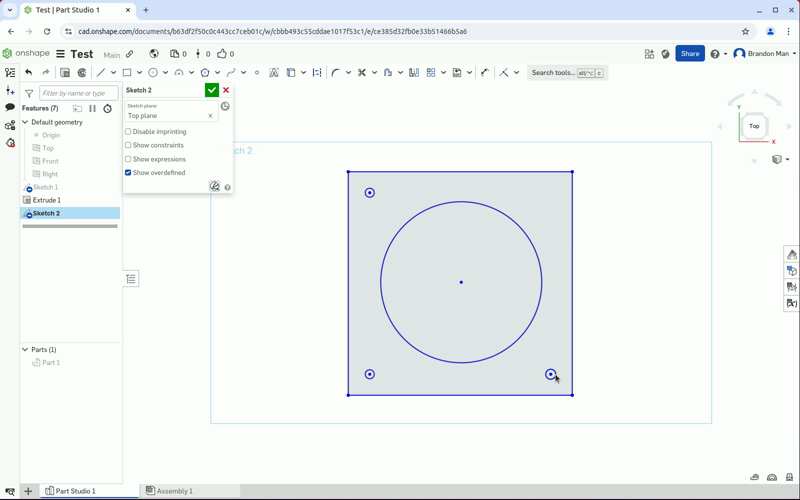
mouse_move(550, 192)
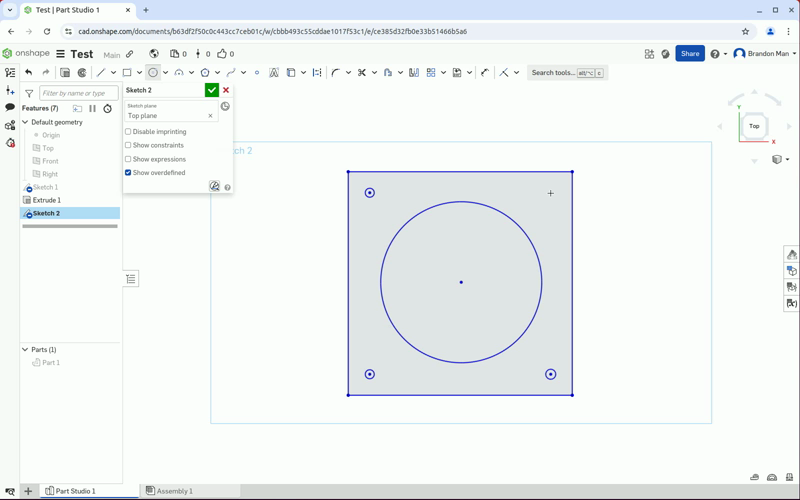
click(550, 192)
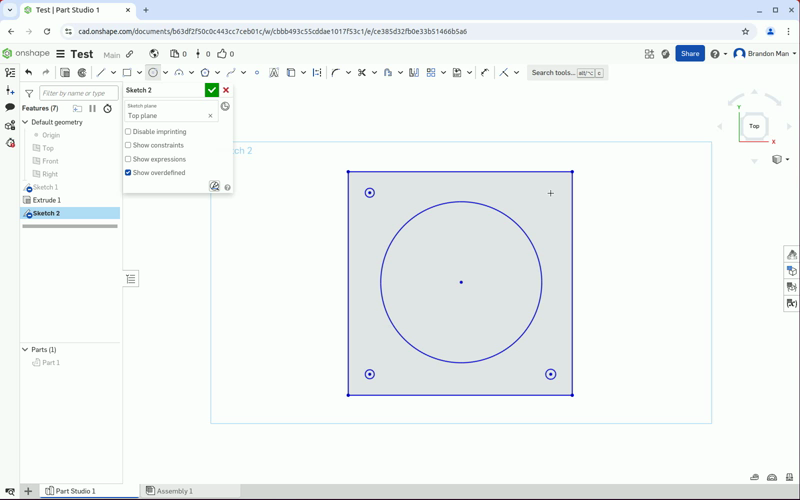
key_up(shift)
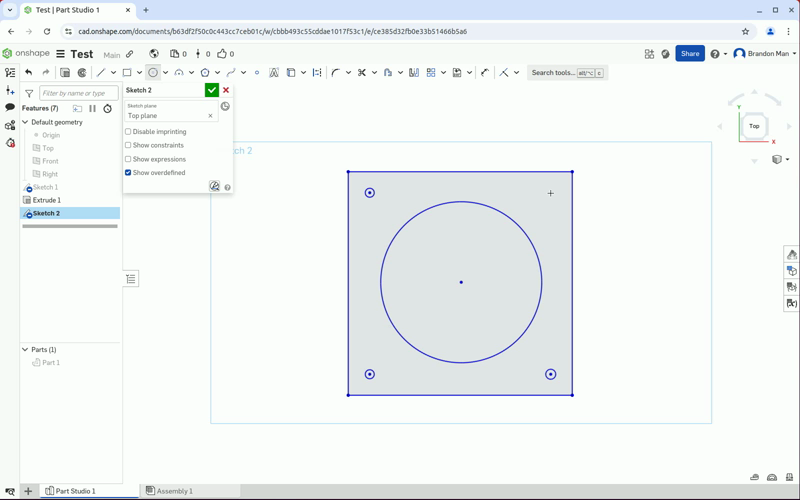
mouse_move(555, 192)
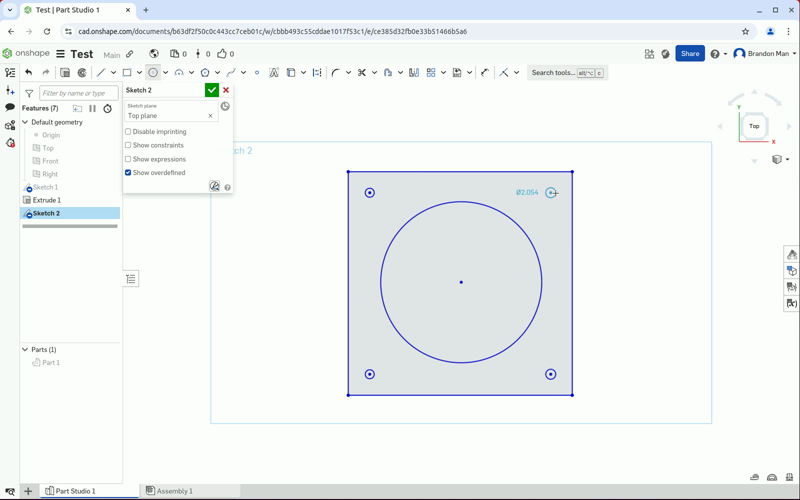
click(555, 192)
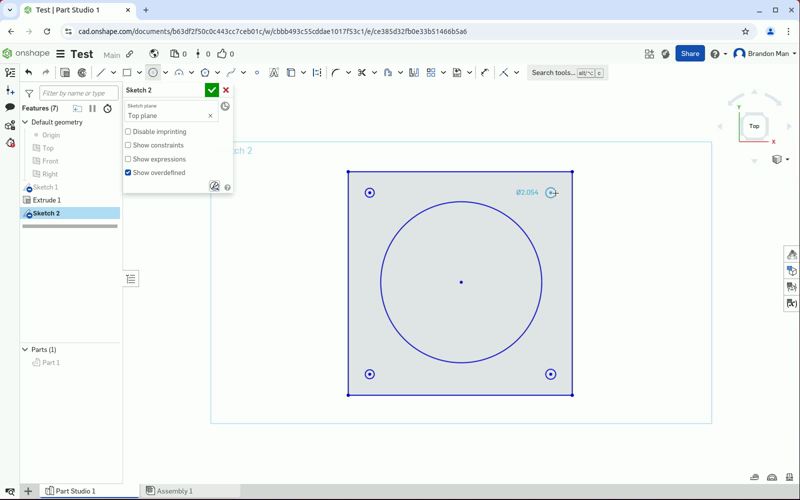
key(esc)
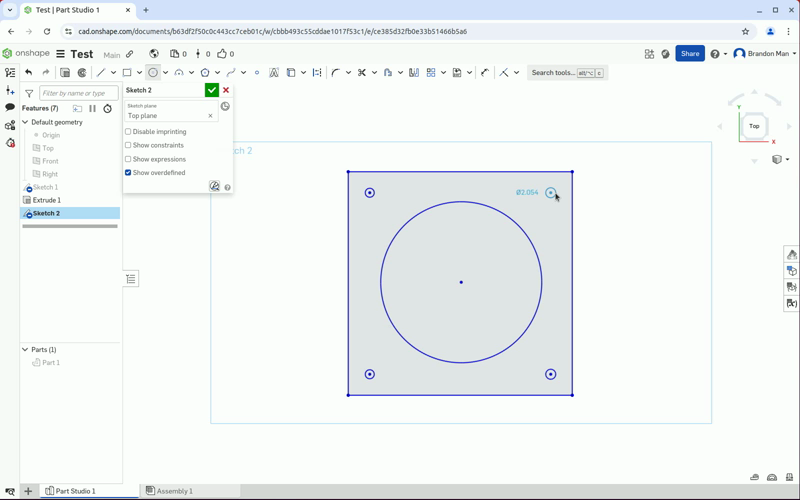
mouse_move(395, 369)
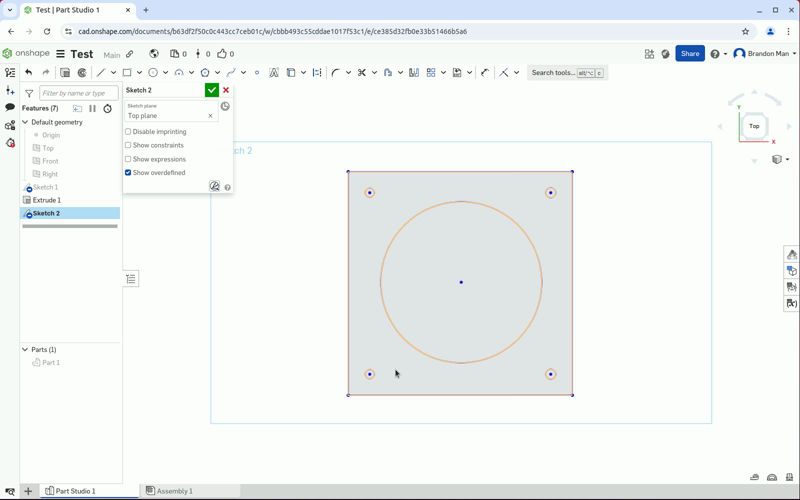
click(395, 369)
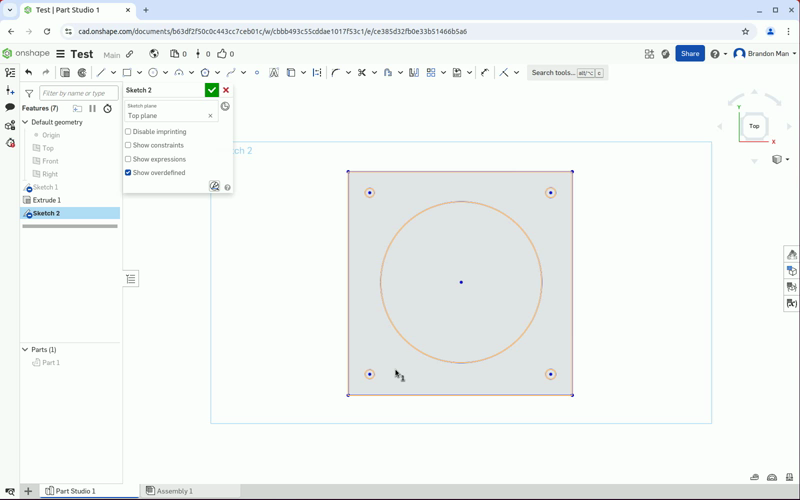
mouse_move(73, 352)
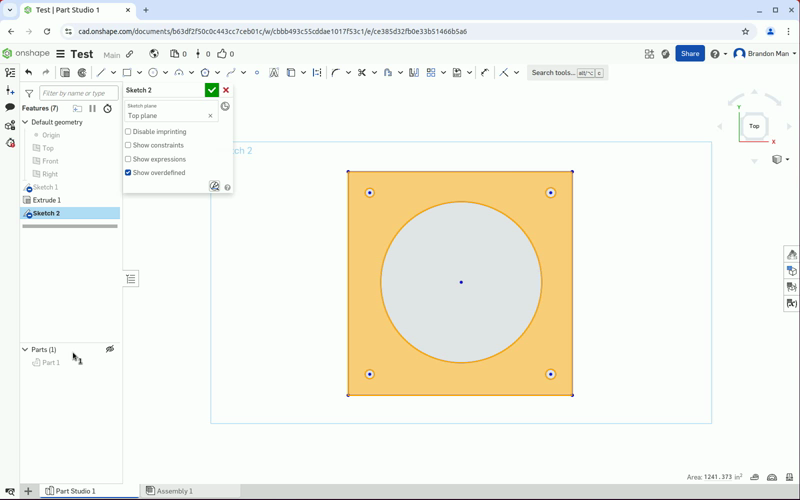
key(shift+y)
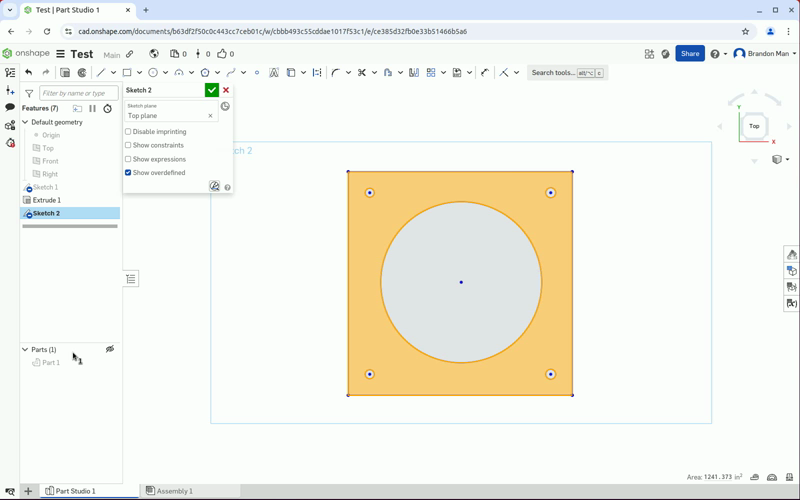
key(shift+e)
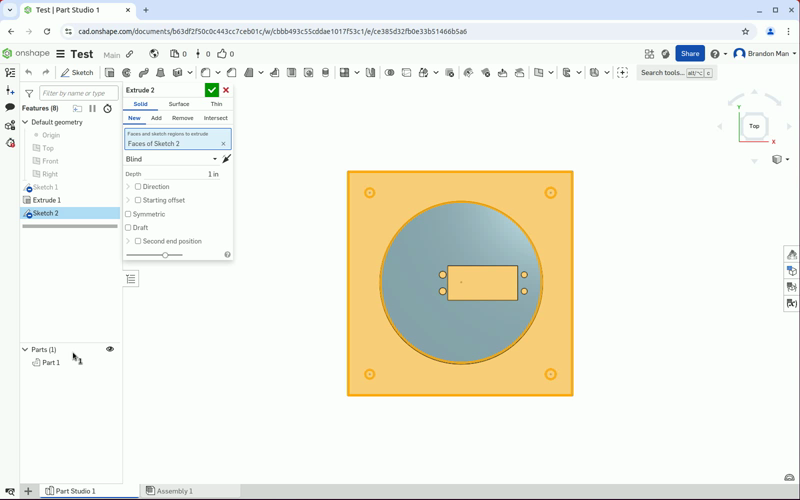
mouse_move(143, 106)
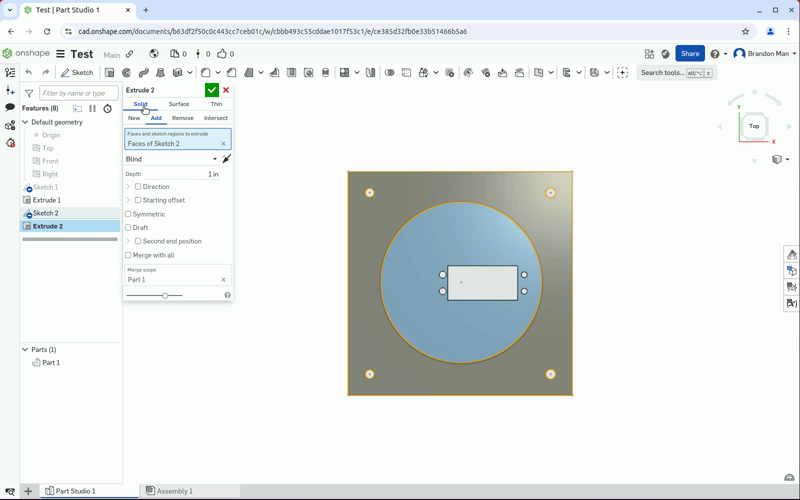
click(143, 106)
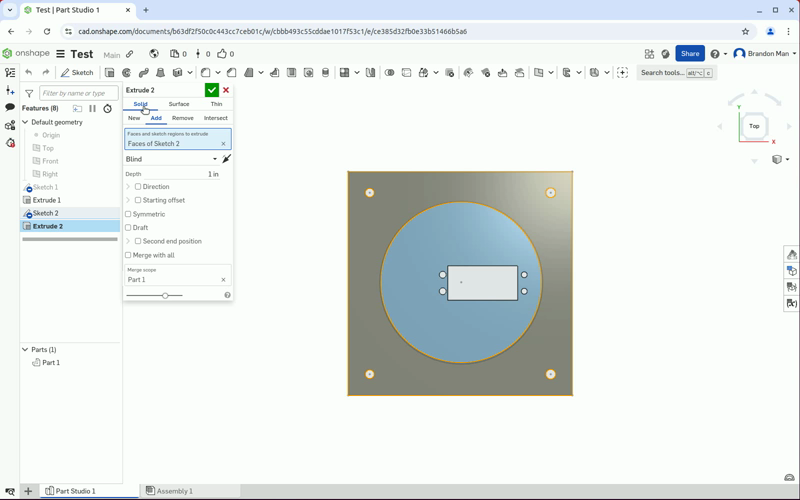
mouse_move(137, 120)
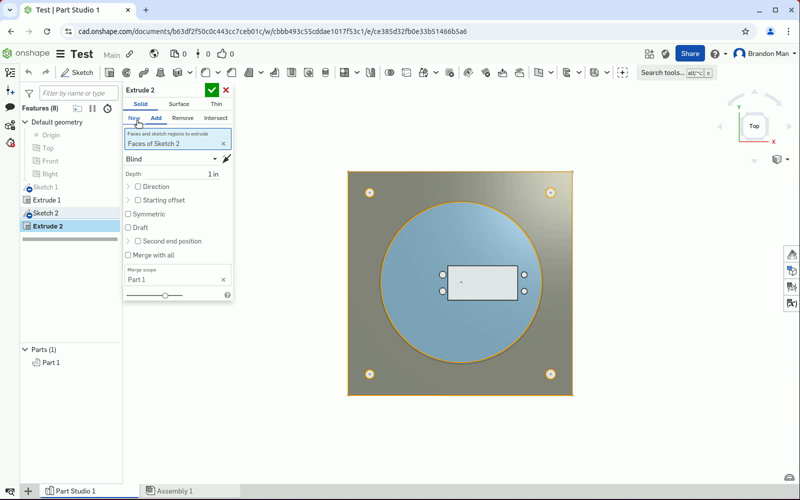
click(137, 120)
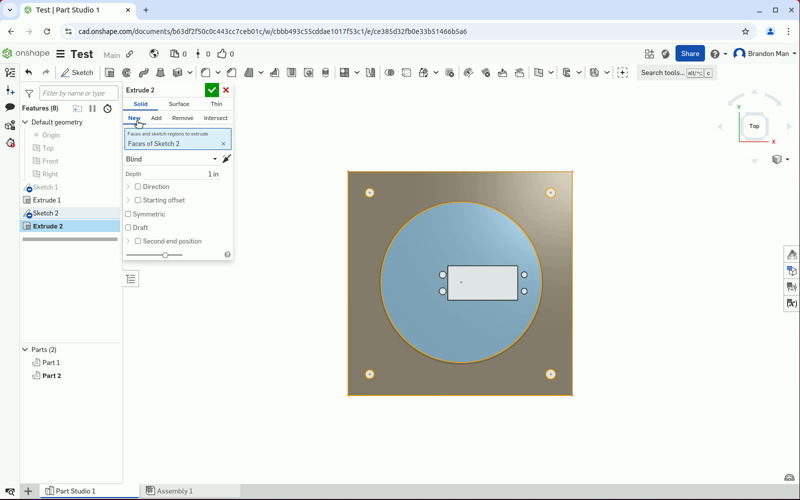
key(tab, 4)
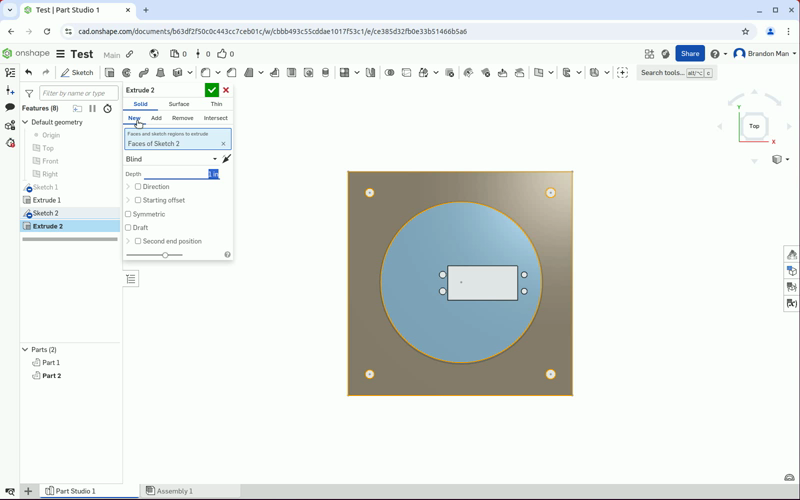
text(0.241)
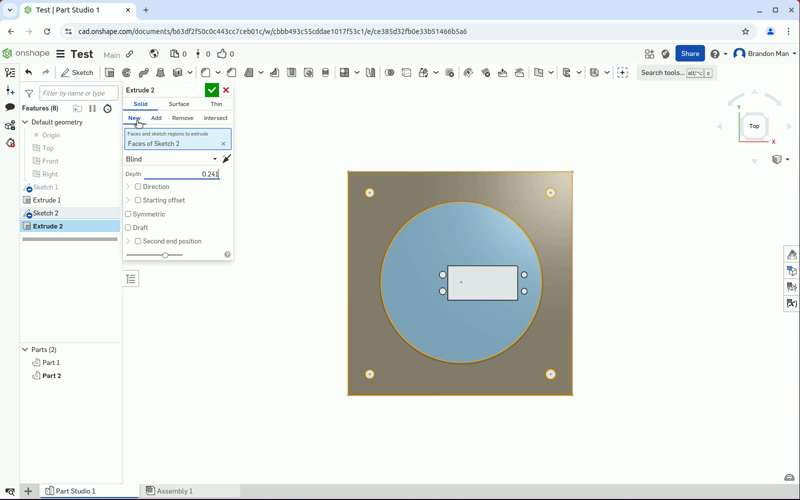
key(enter)
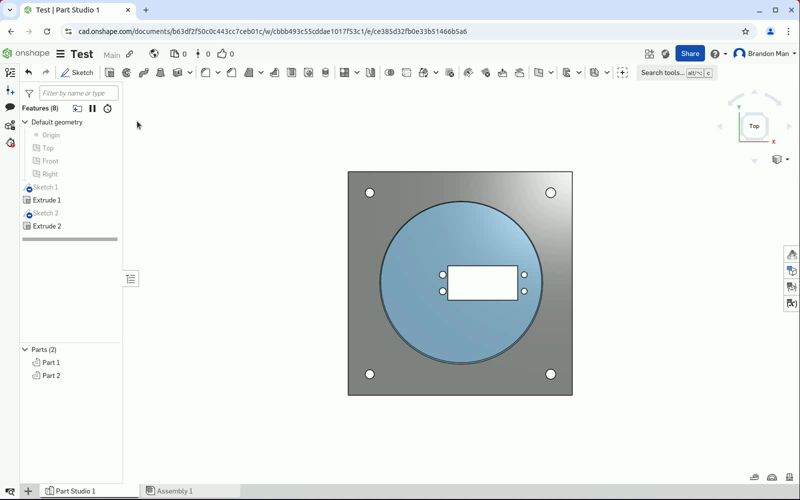
key(shift+h)
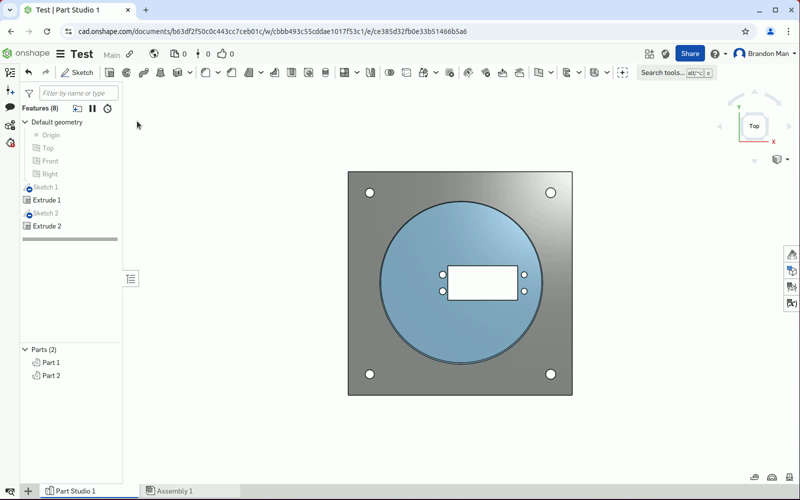
key(shift+h)
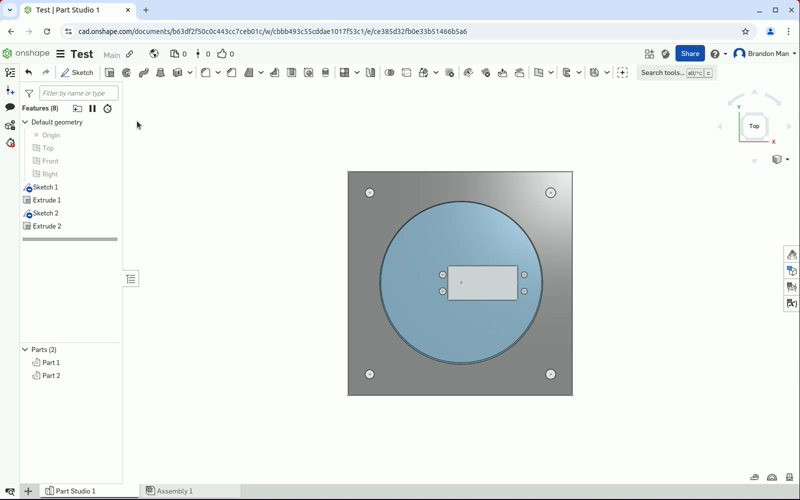
key(shift+7)
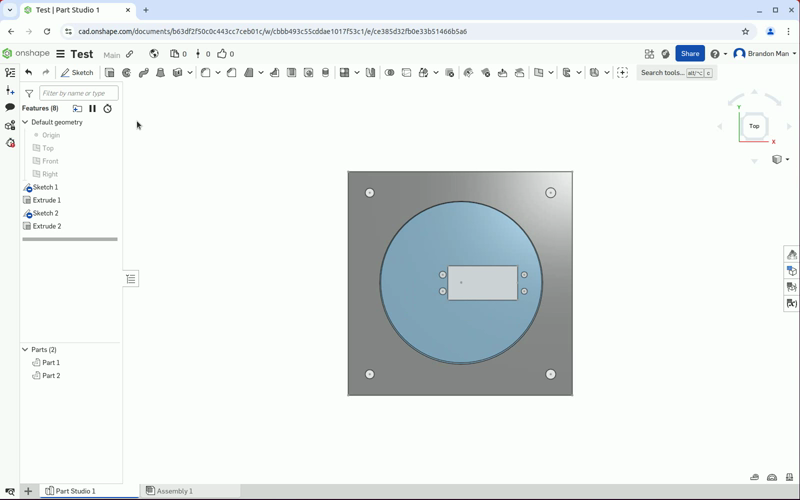
key(up, 3)
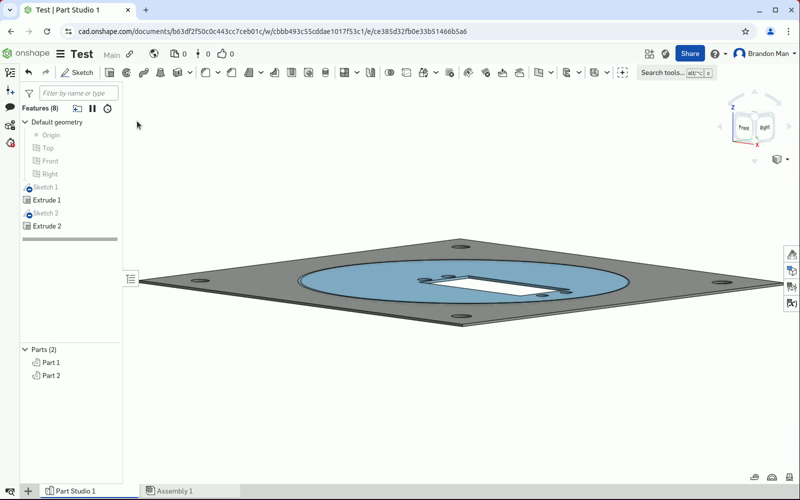
key(left, 3)
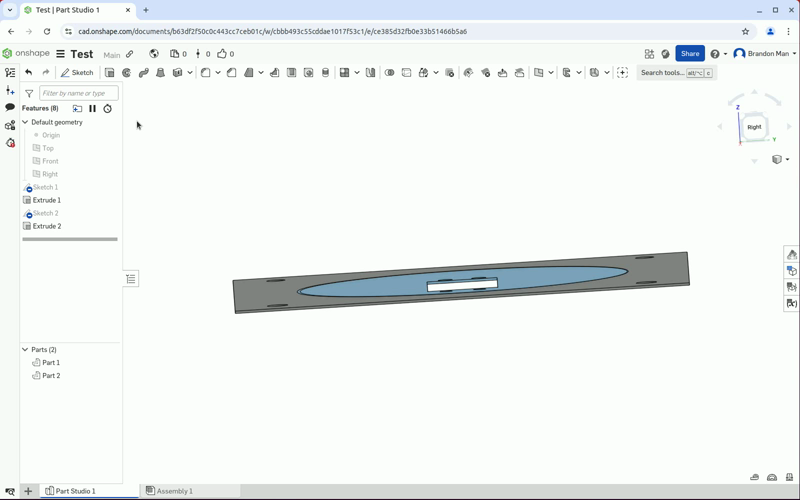
key(right, 3)
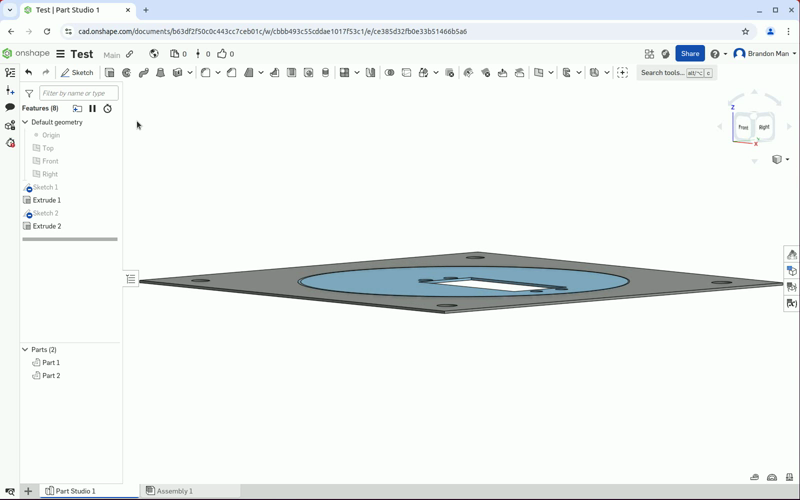
key(down, 3)
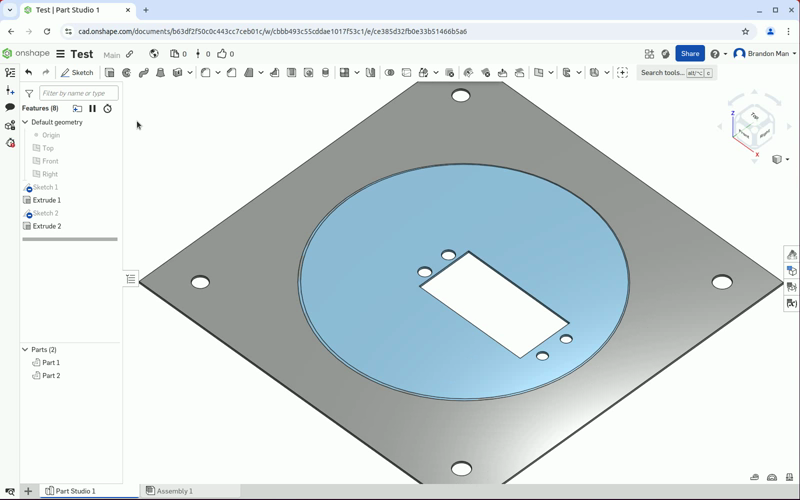
mouse_move(73, 189)
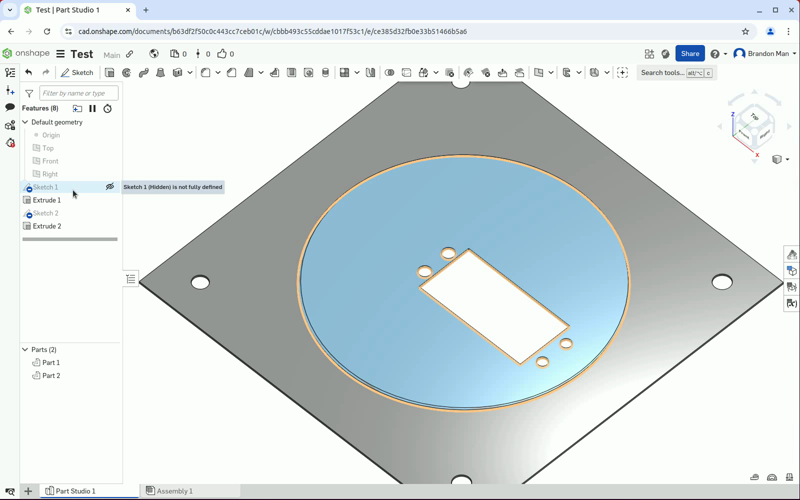
click(73, 189)